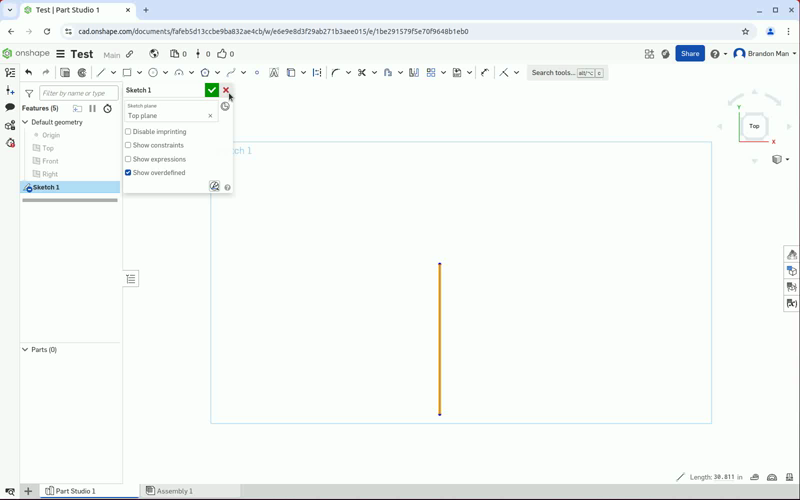
key(shift+h)
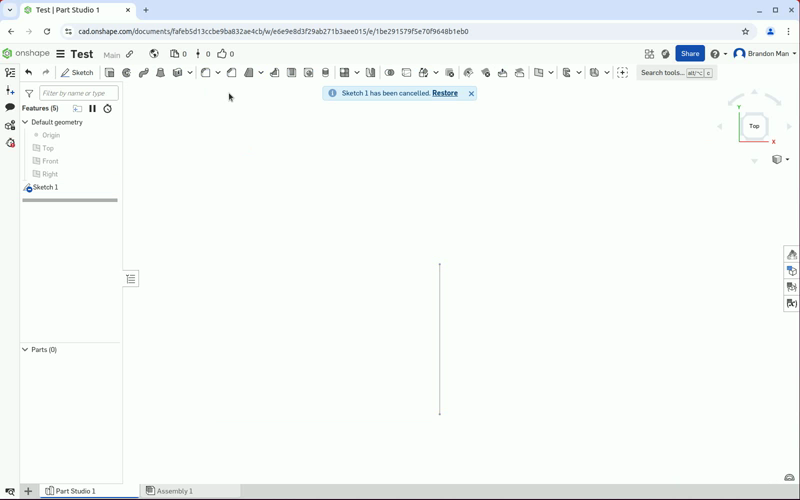
key(shift+s)
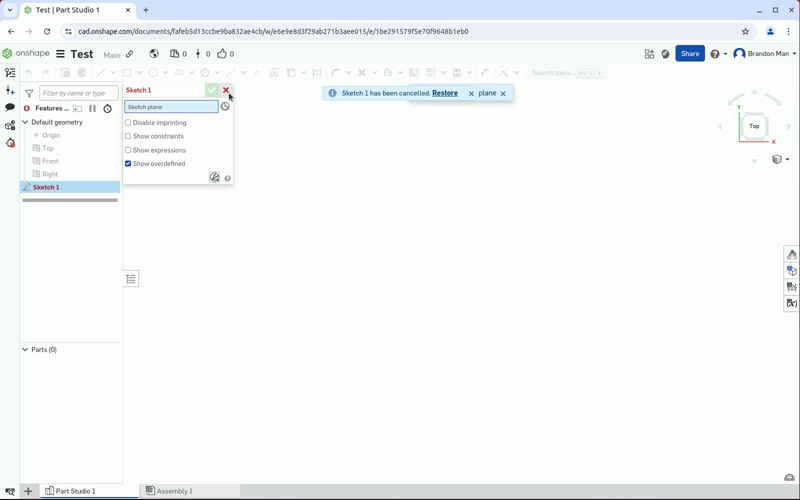
mouse_move(73, 150)
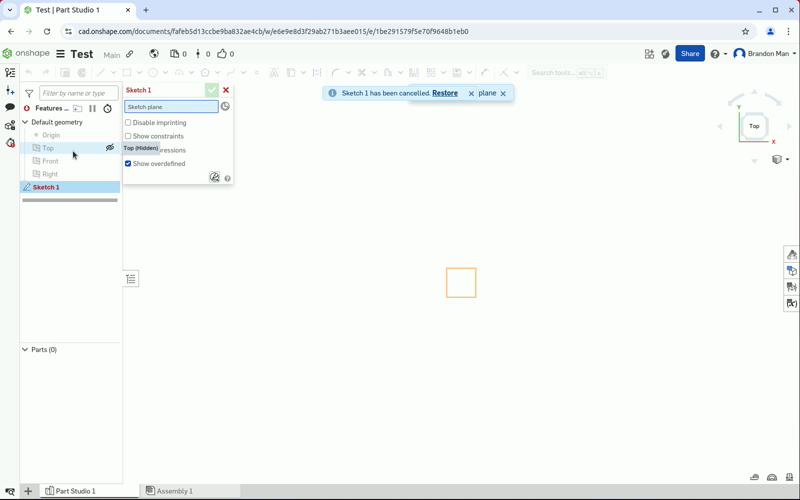
click(73, 150)
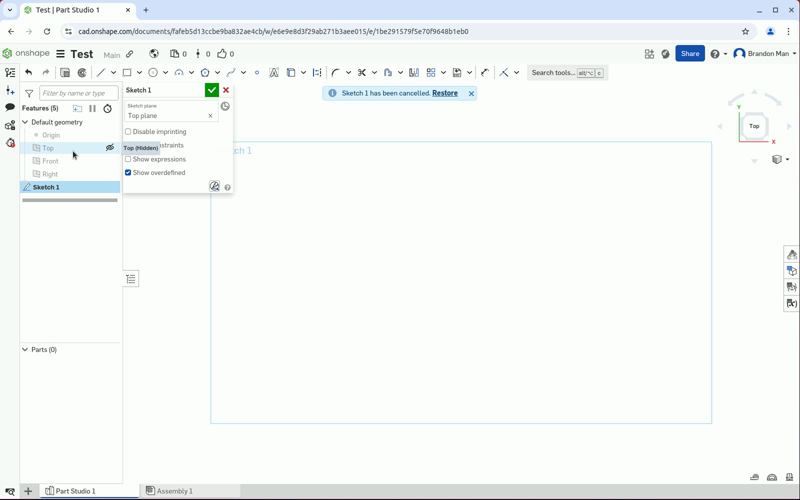
mouse_move(73, 352)
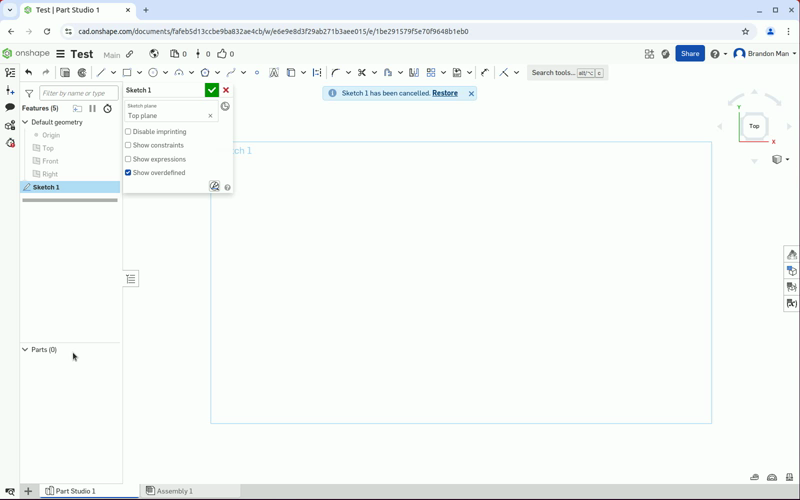
key(y)
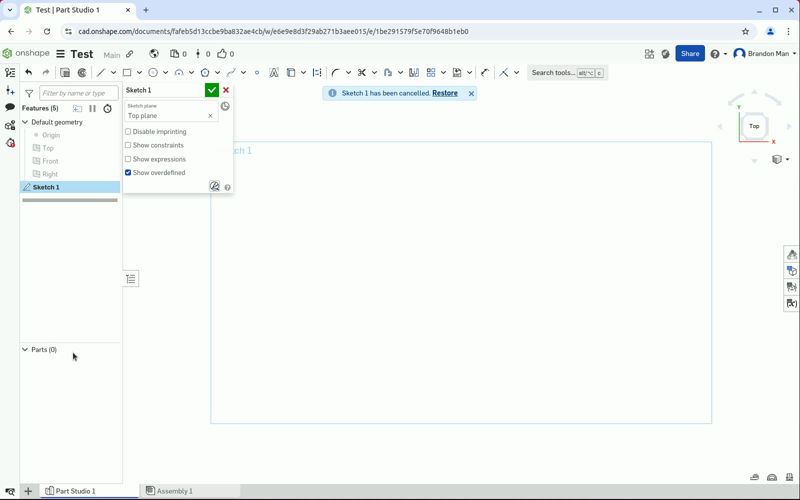
key(l)
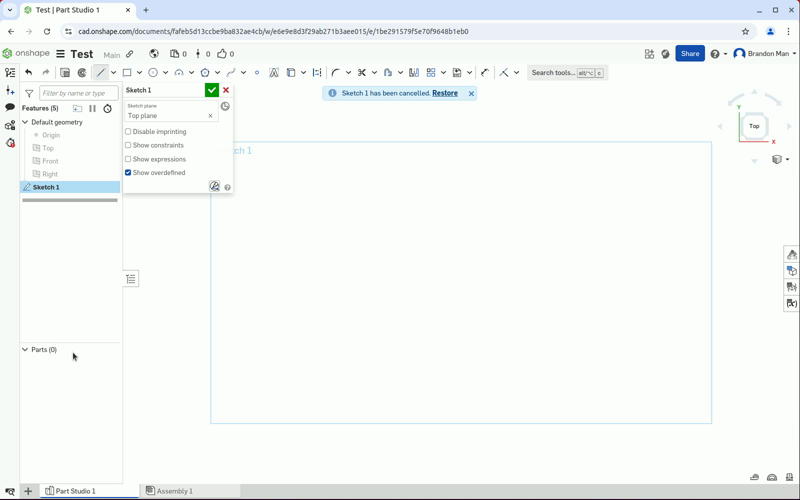
key_down(shift)
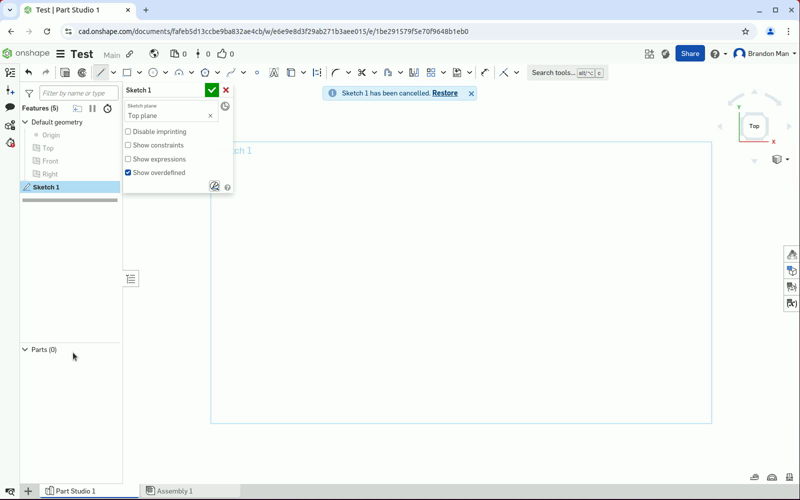
mouse_move(348, 339)
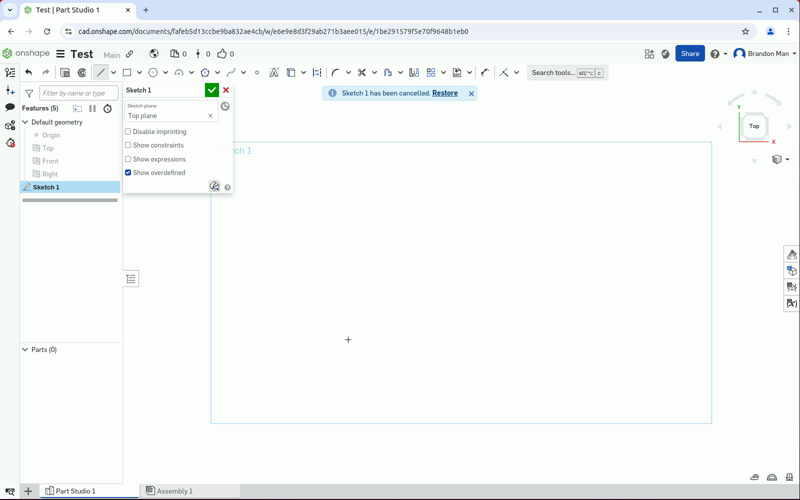
click(348, 339)
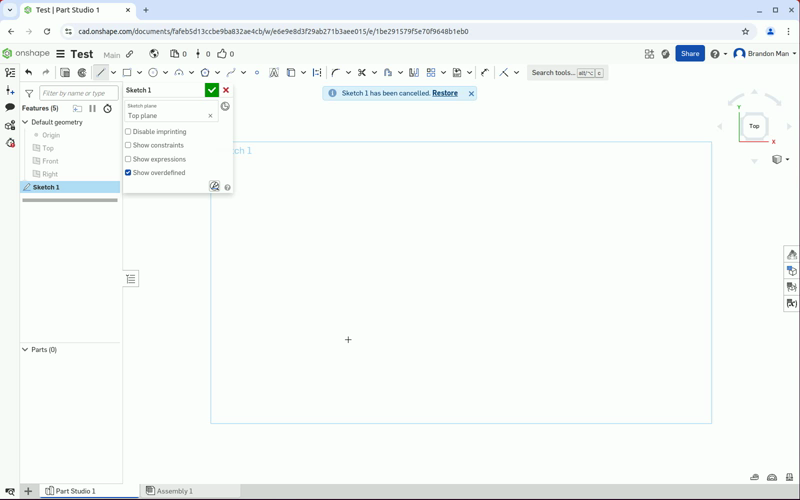
key_up(shift)
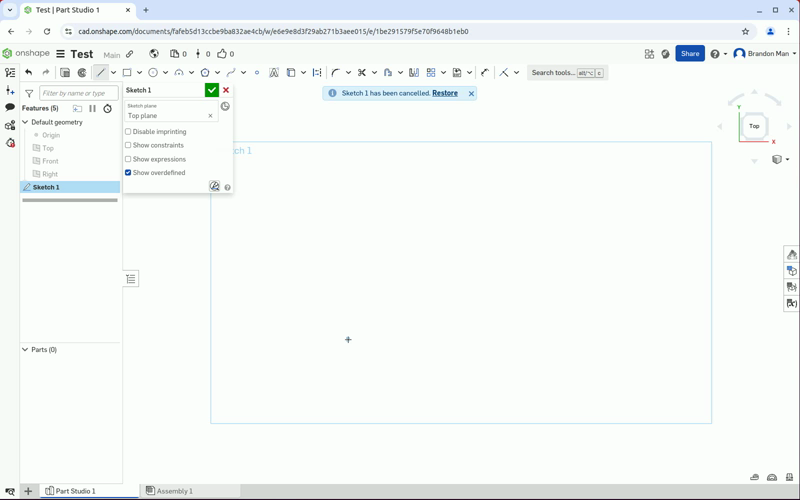
key_down(shift)
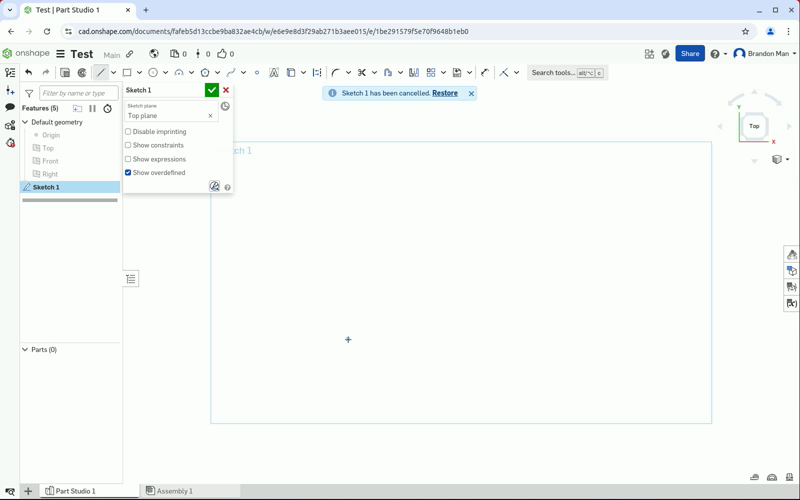
mouse_move(541, 339)
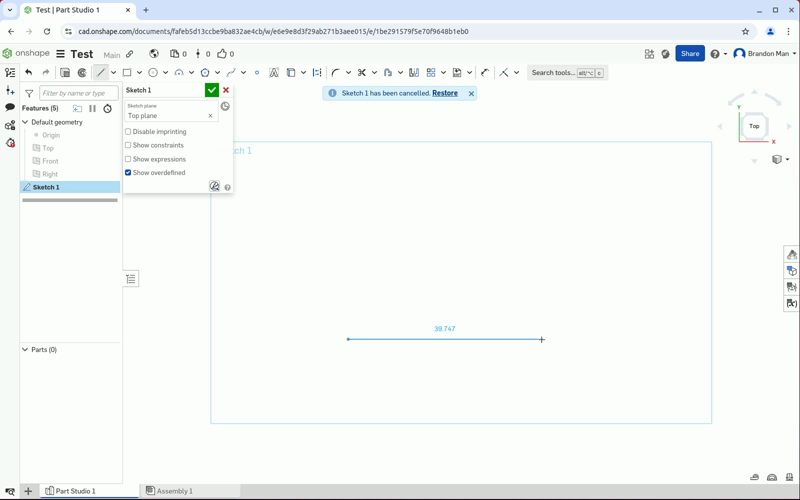
click(541, 339)
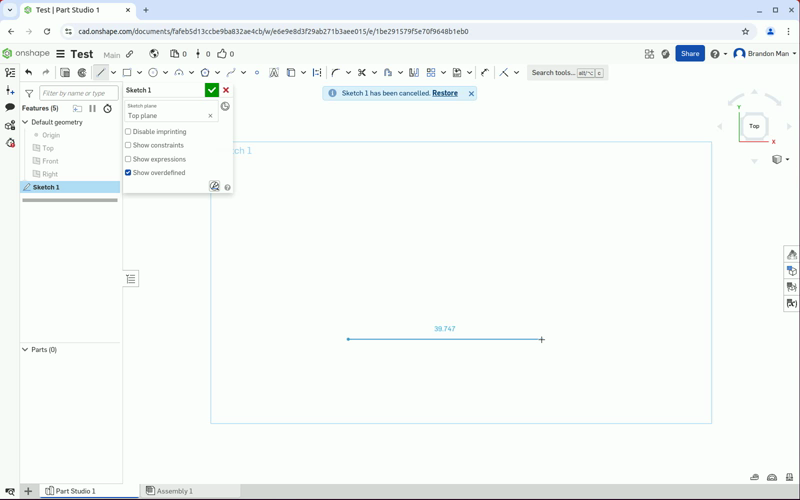
key_up(shift)
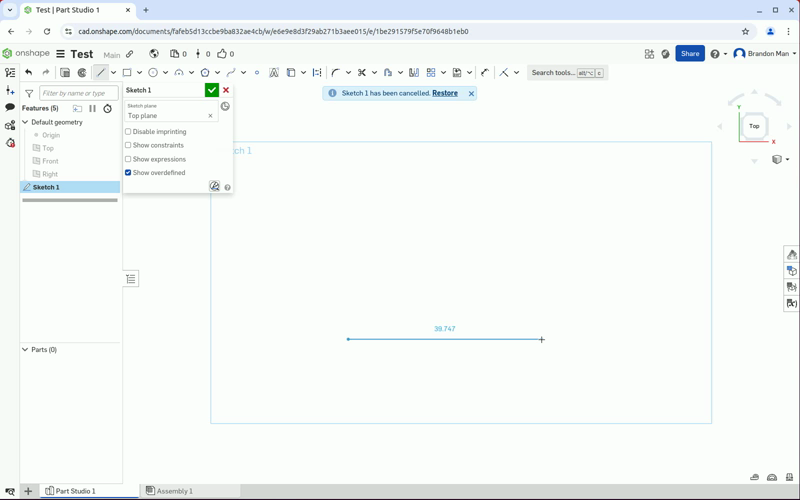
key_down(shift)
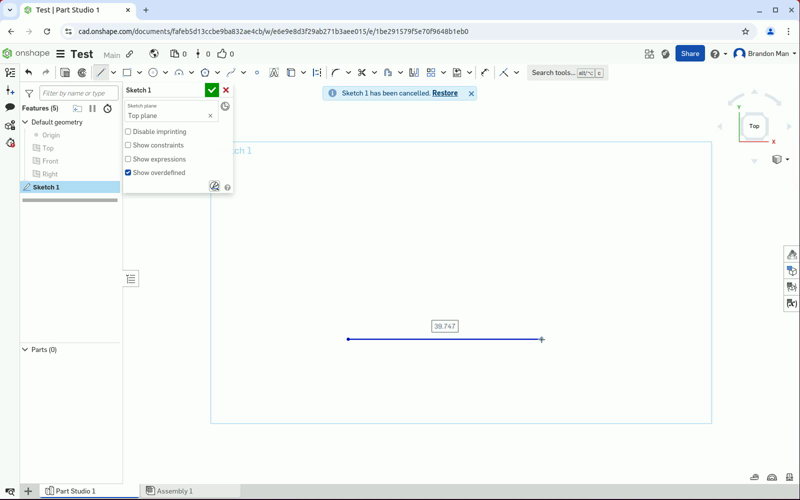
mouse_move(541, 263)
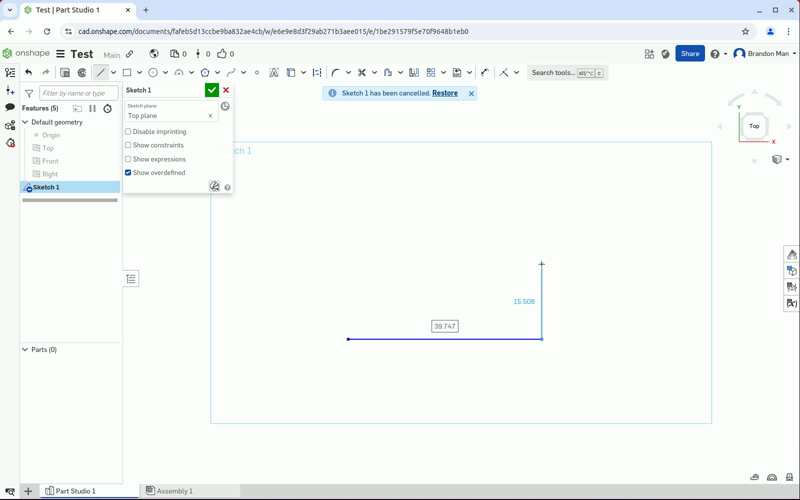
click(541, 263)
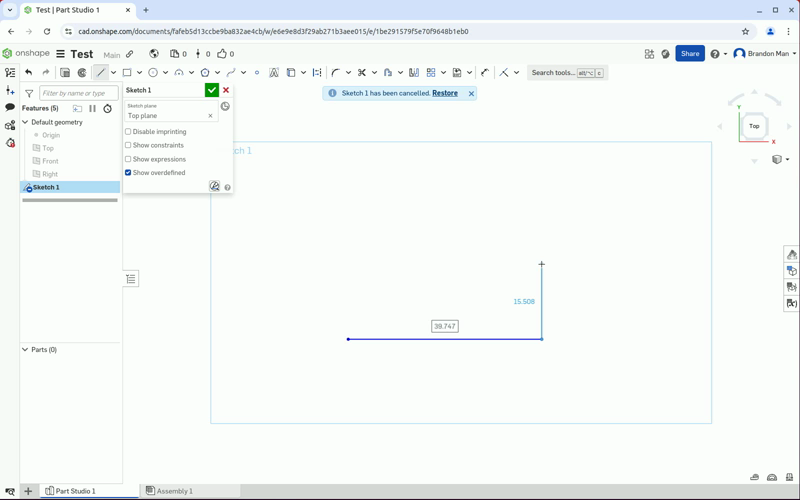
key_up(shift)
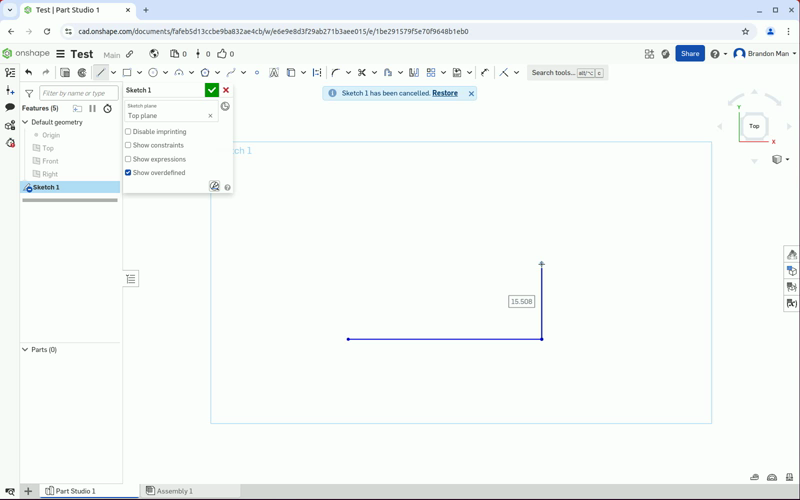
key_down(shift)
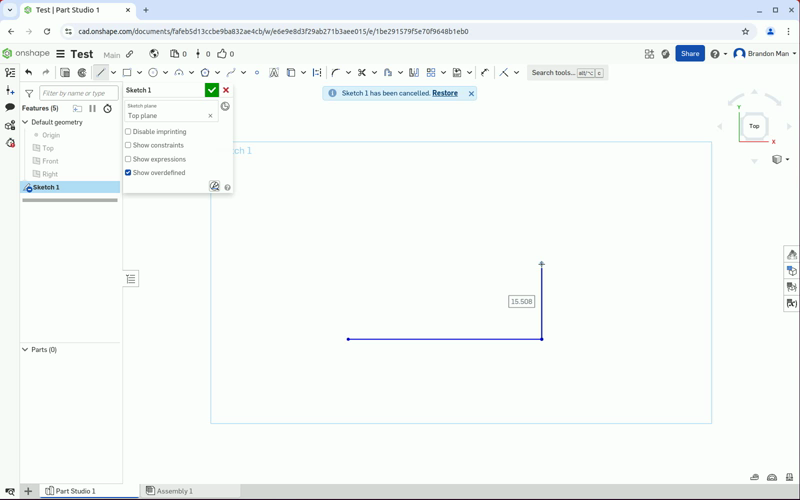
mouse_move(571, 263)
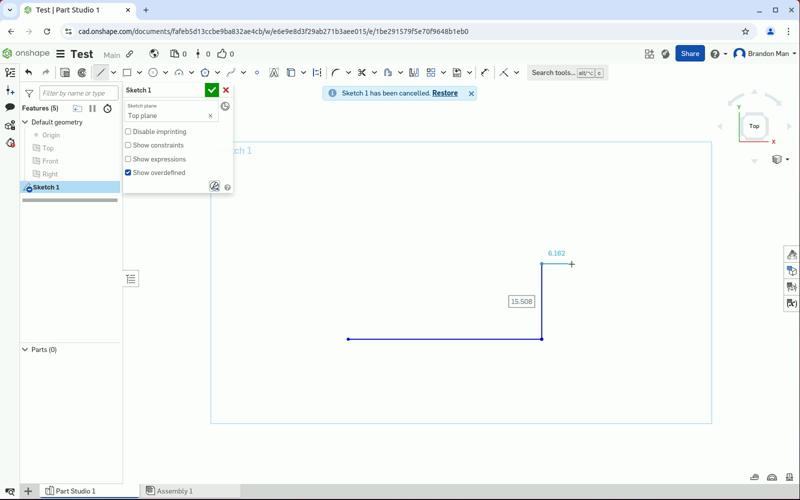
mouse_move(572, 263)
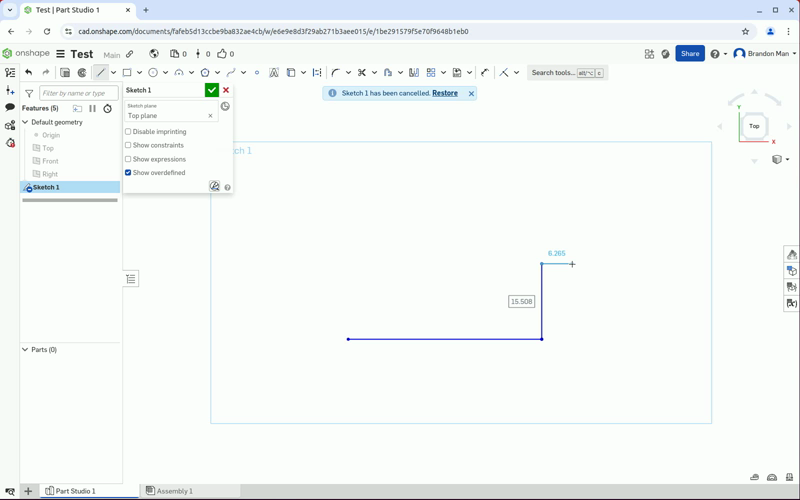
click(572, 263)
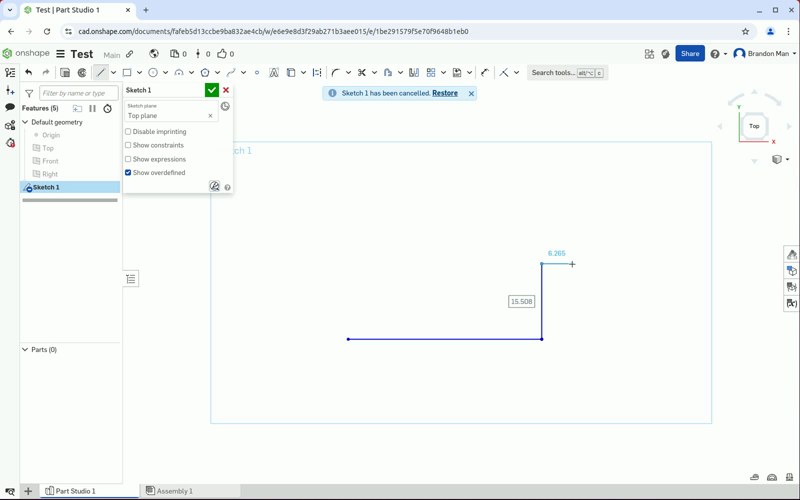
key_up(shift)
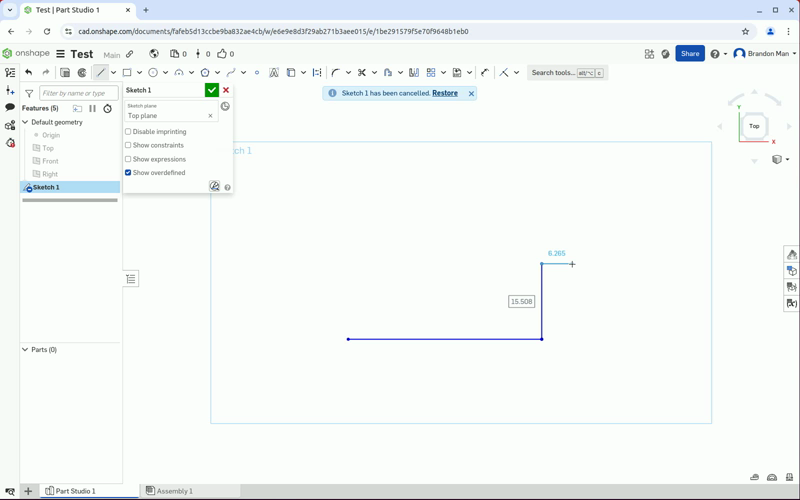
key_down(shift)
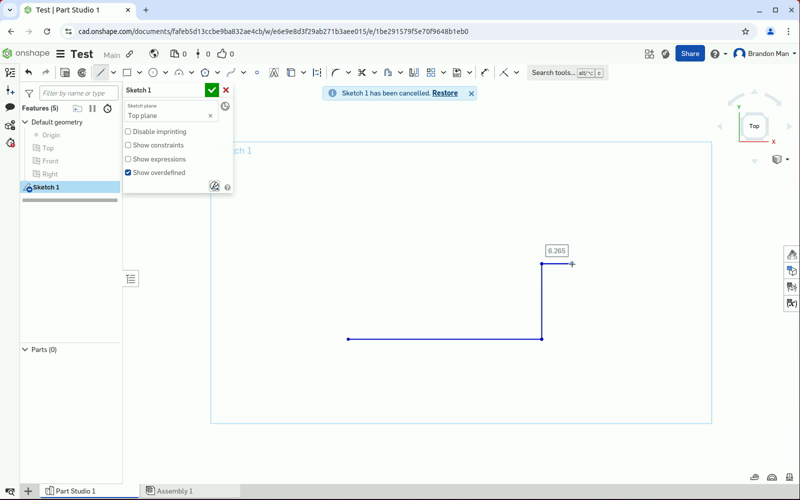
mouse_move(589, 263)
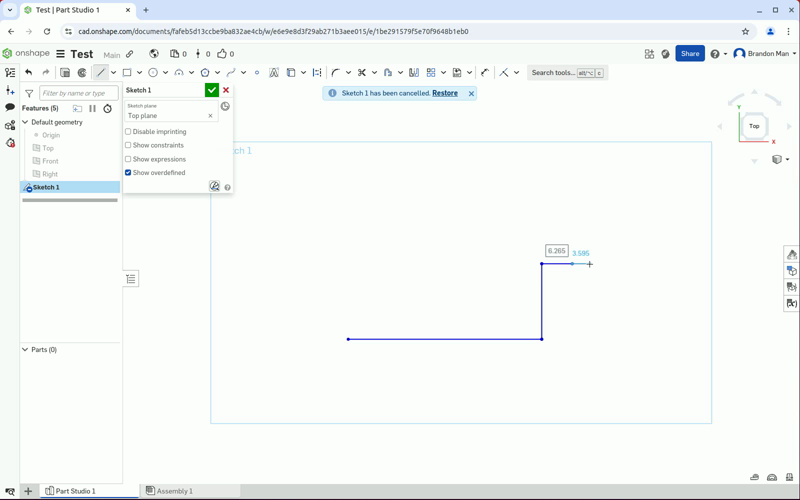
mouse_move(572, 226)
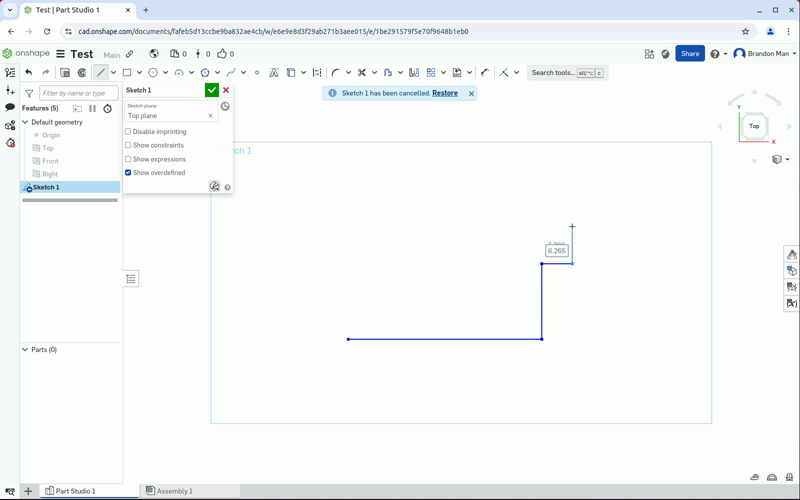
click(572, 226)
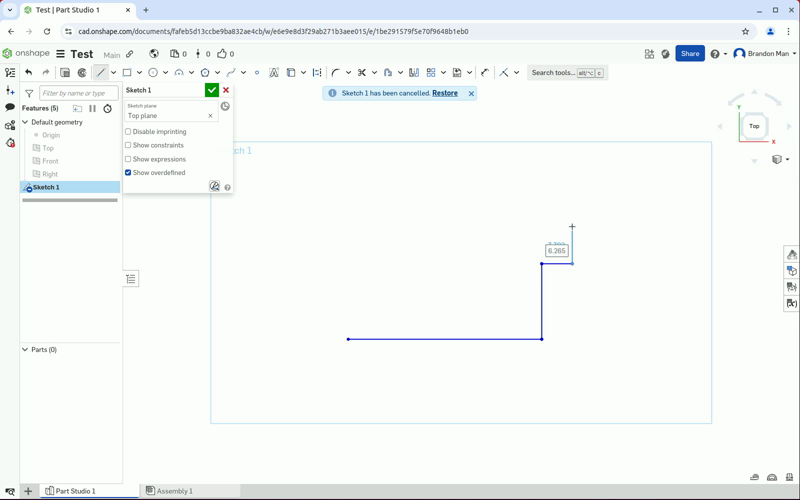
key_up(shift)
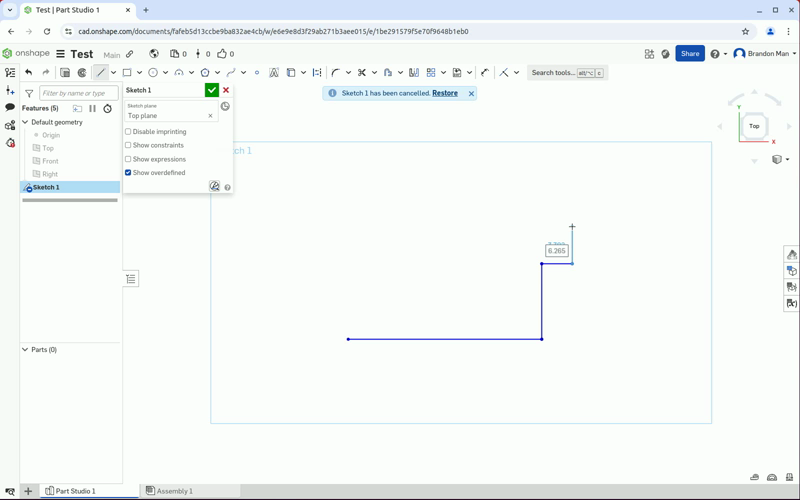
key_down(shift)
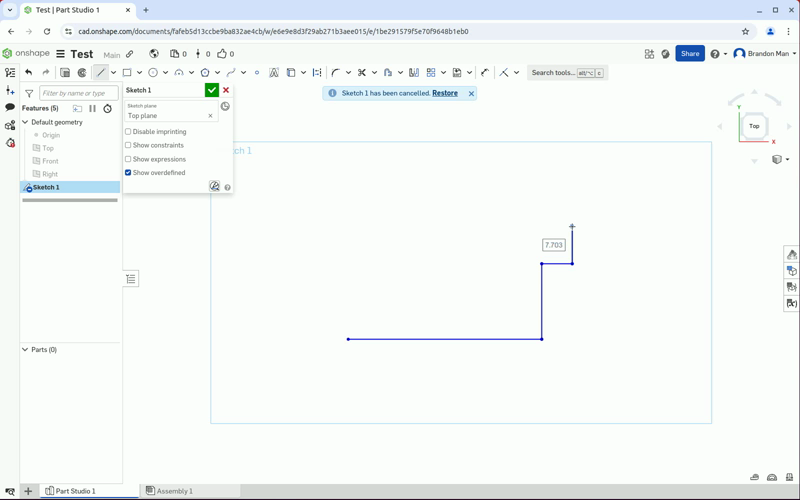
mouse_move(348, 226)
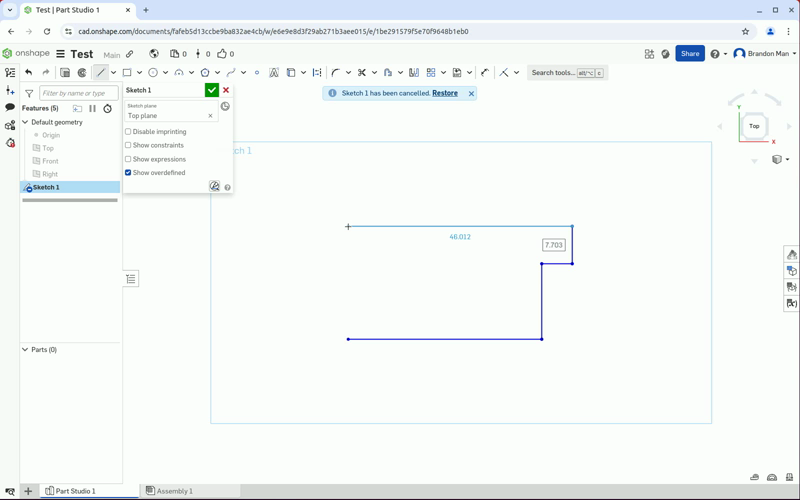
click(348, 226)
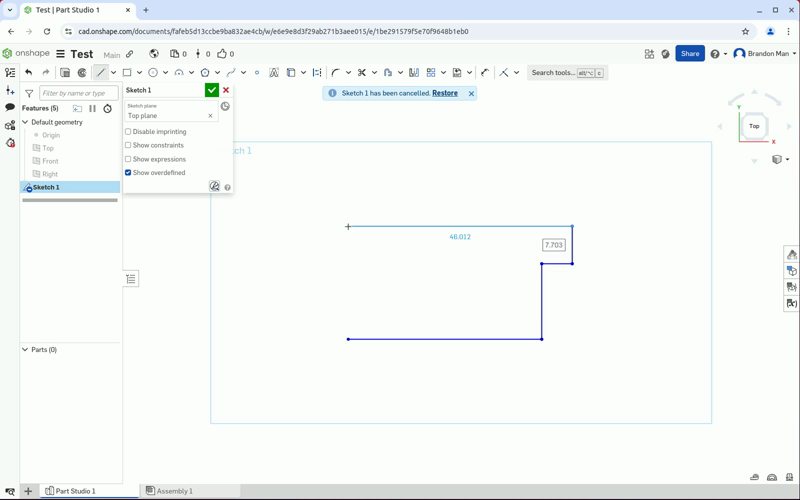
key_up(shift)
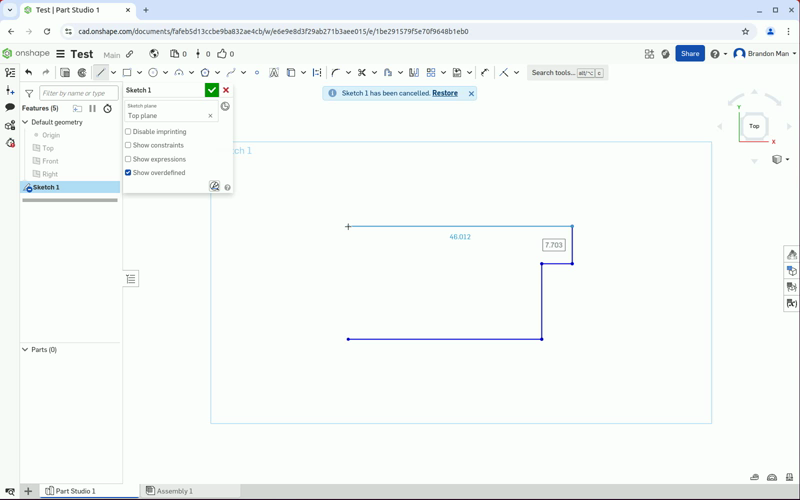
key_down(shift)
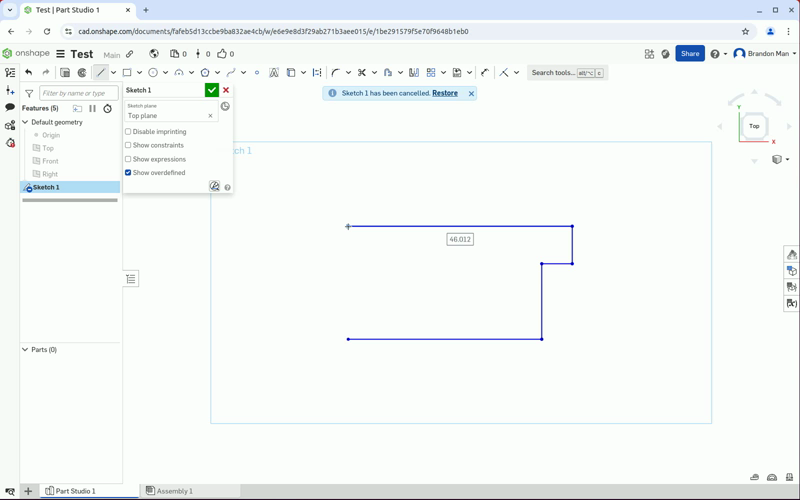
mouse_move(348, 339)
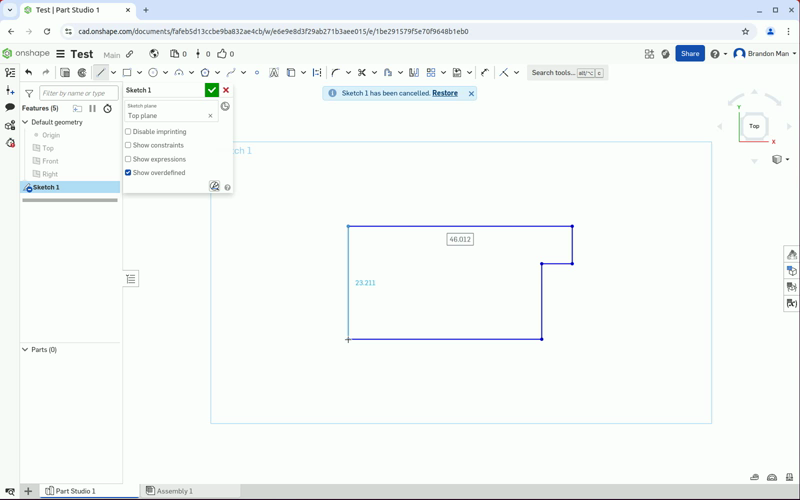
key_up(shift)
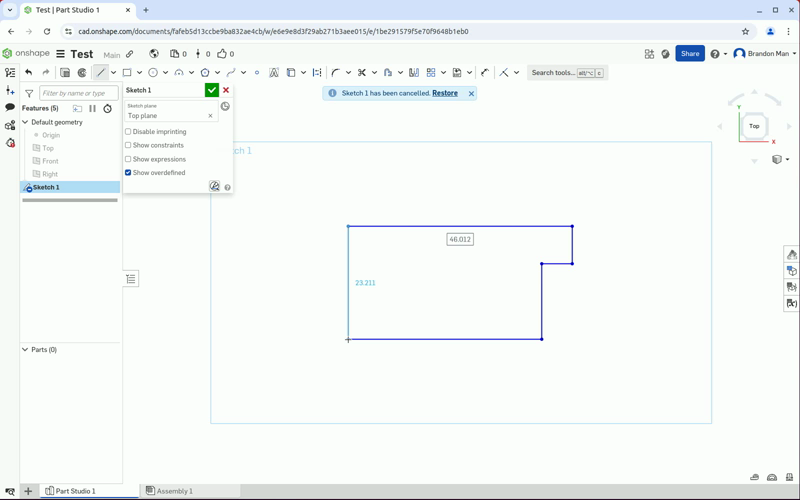
click(348, 339)
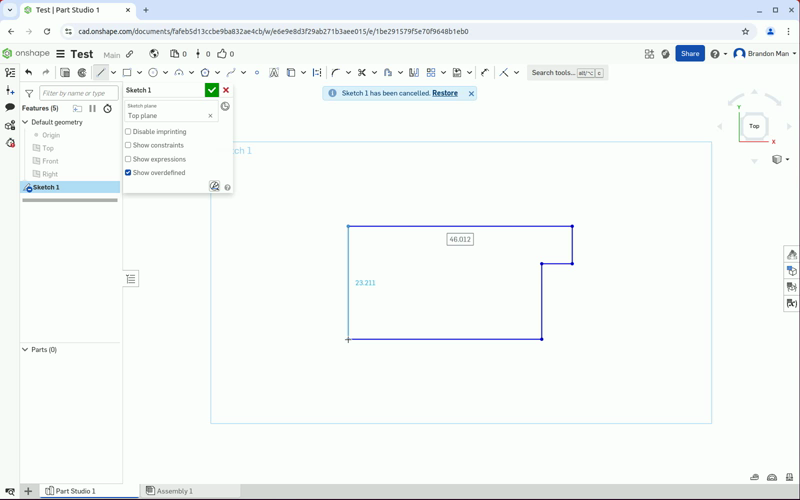
key(esc)
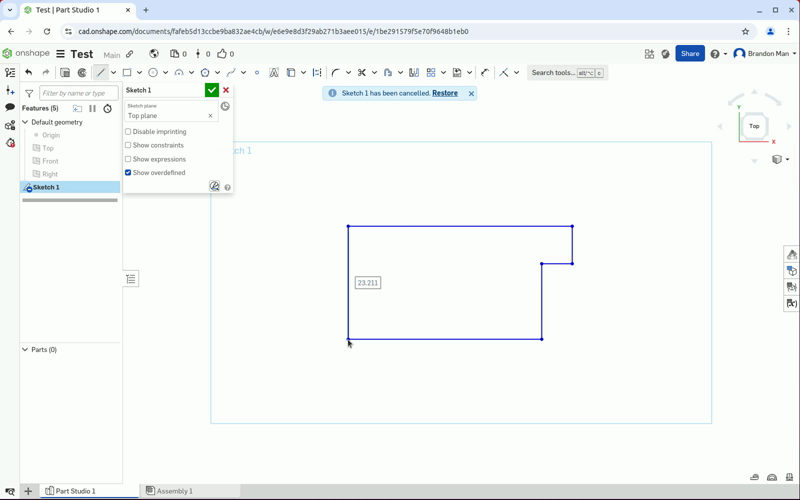
key(c)
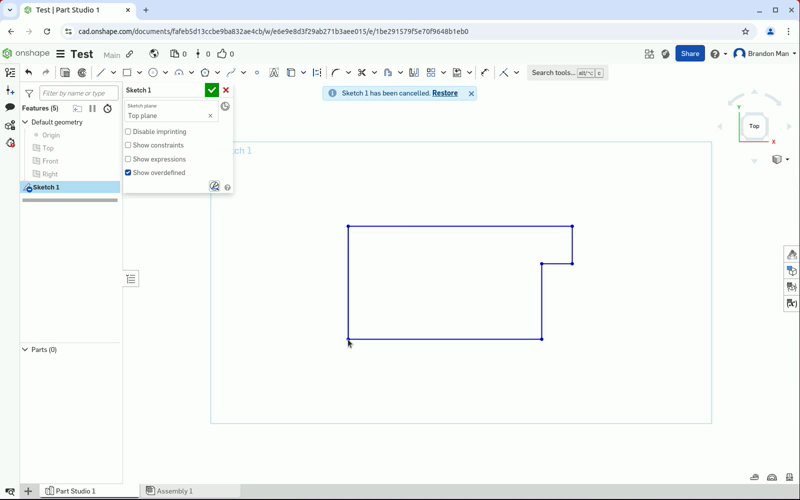
key_down(shift)
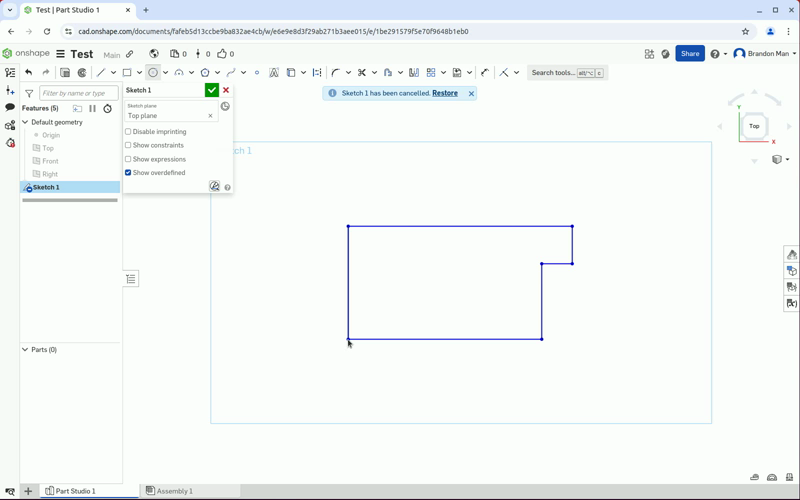
mouse_move(461, 282)
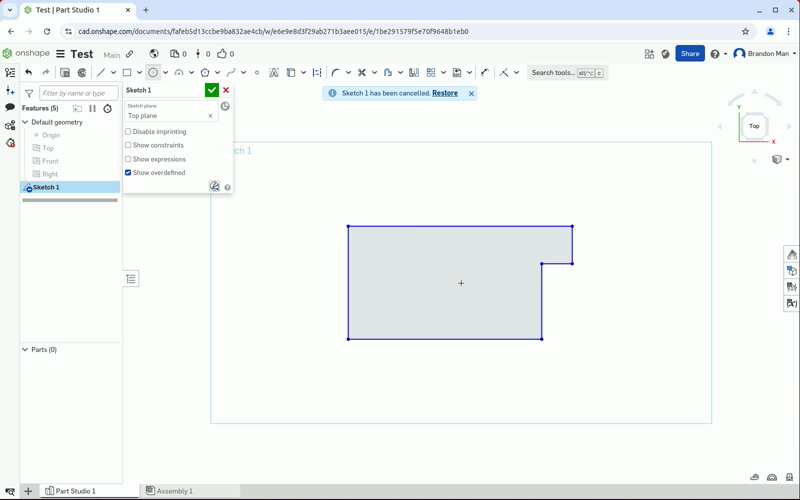
click(461, 282)
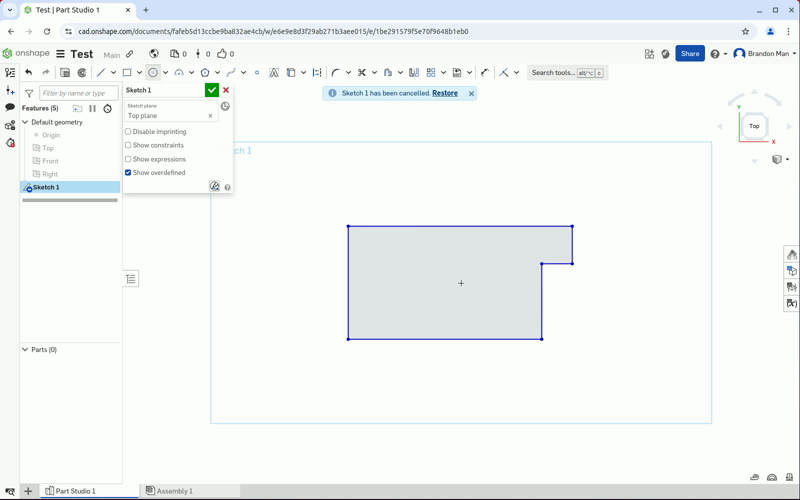
key_up(shift)
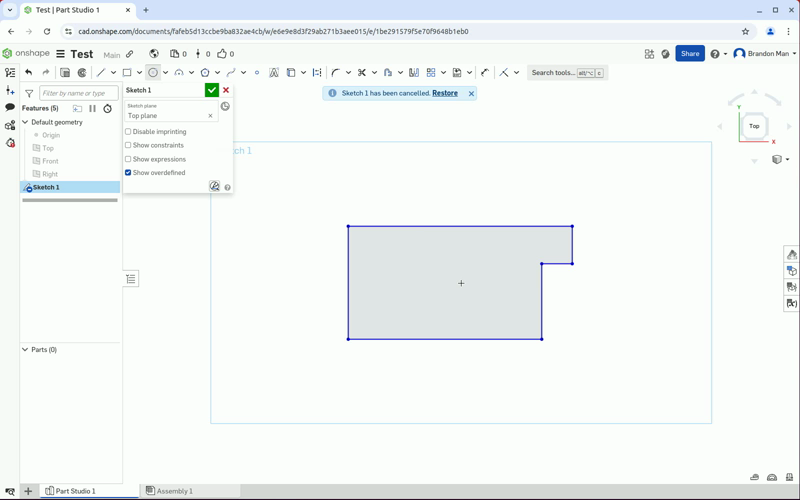
mouse_move(482, 282)
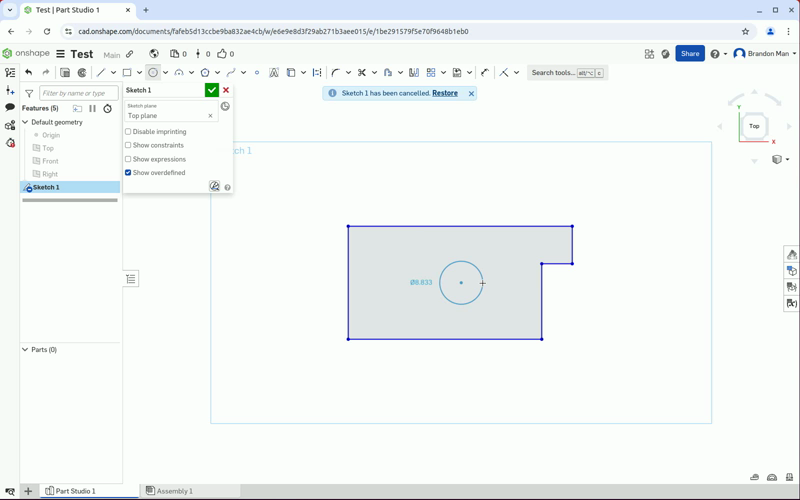
click(482, 282)
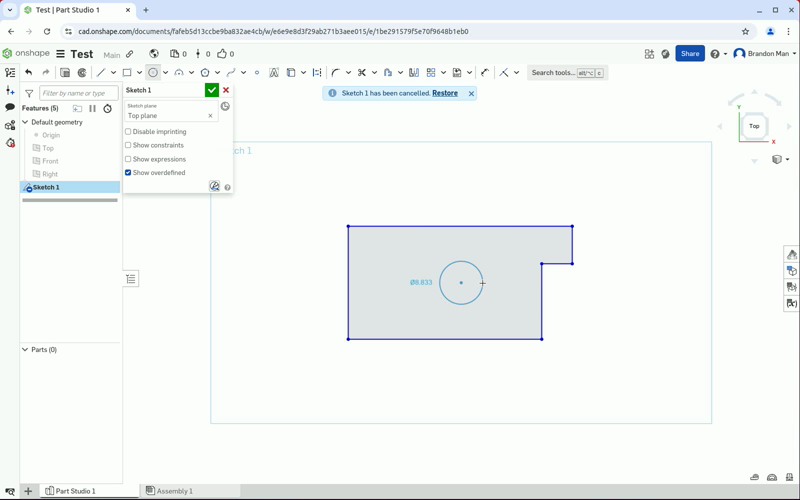
key(esc)
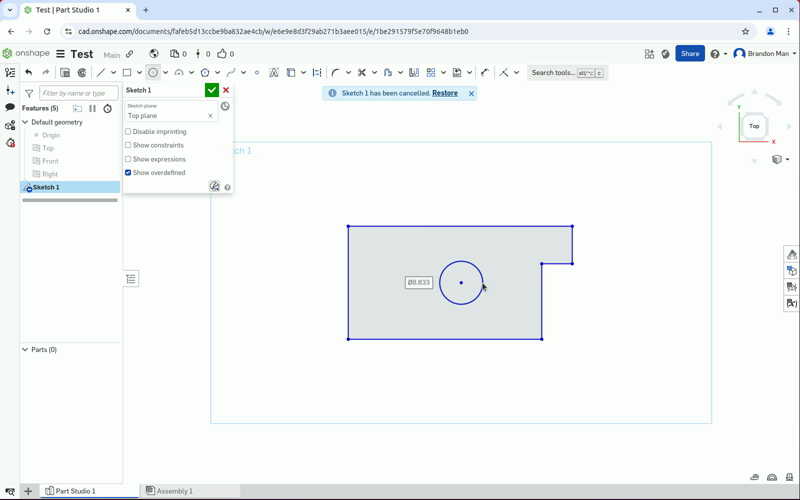
mouse_move(503, 286)
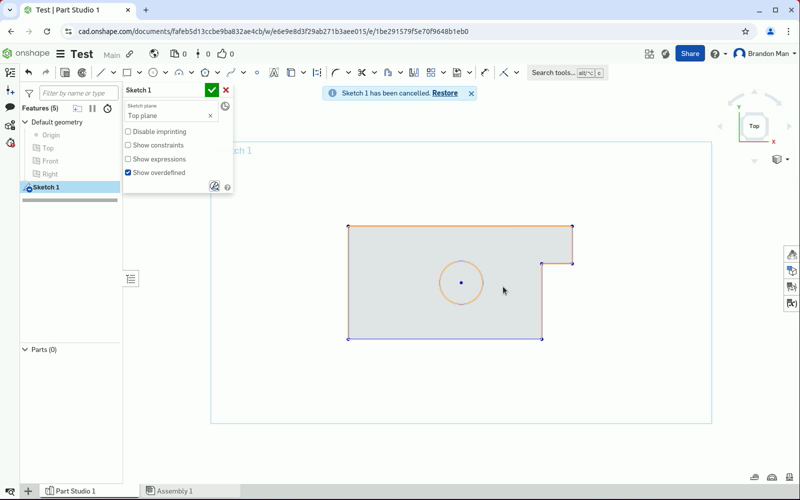
click(503, 286)
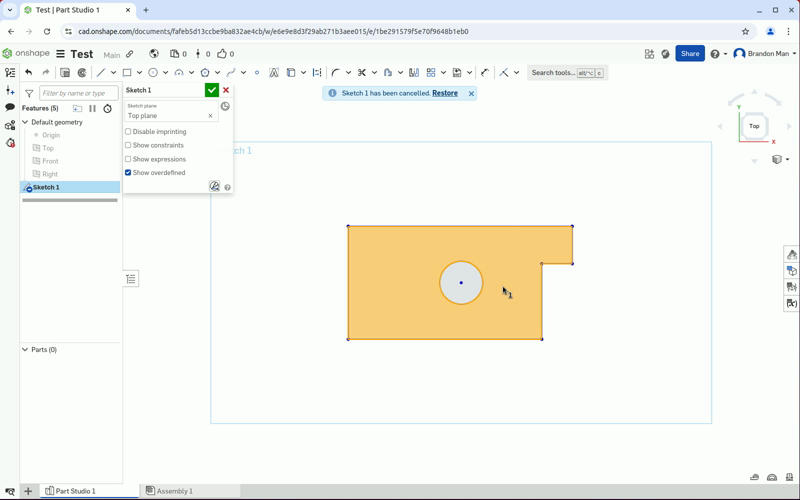
mouse_move(73, 352)
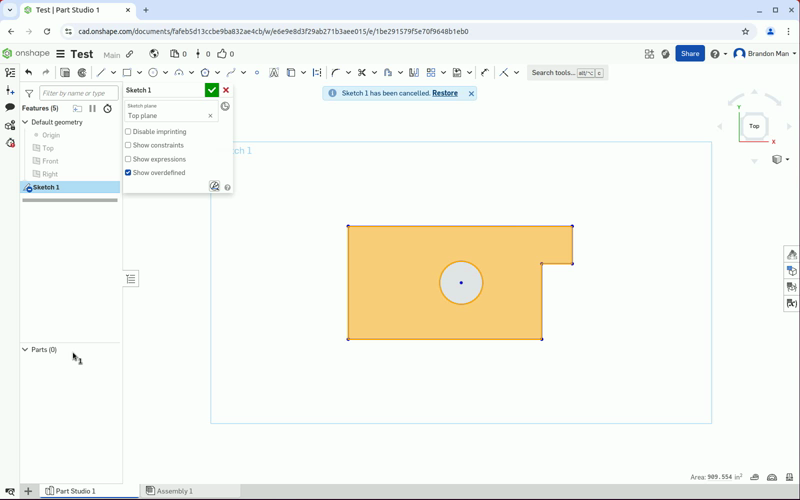
key(shift+y)
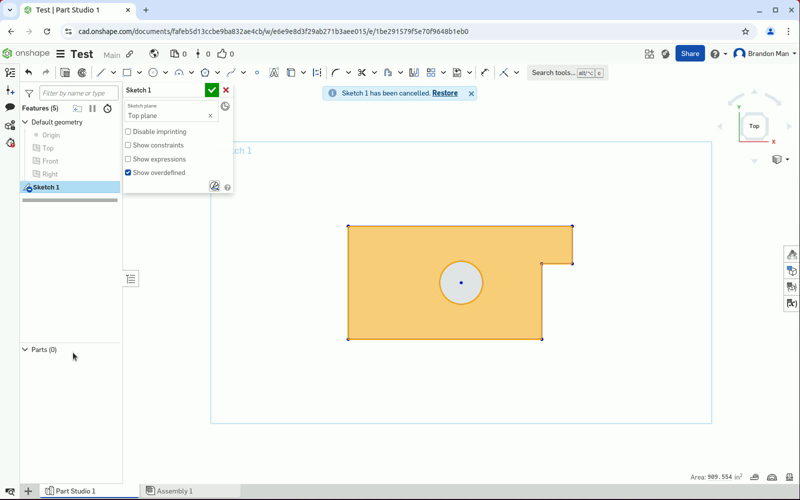
key(shift+e)
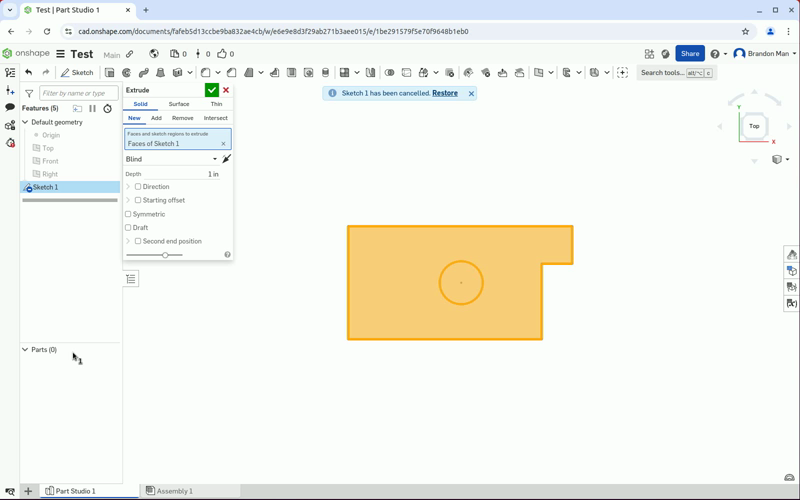
mouse_move(143, 106)
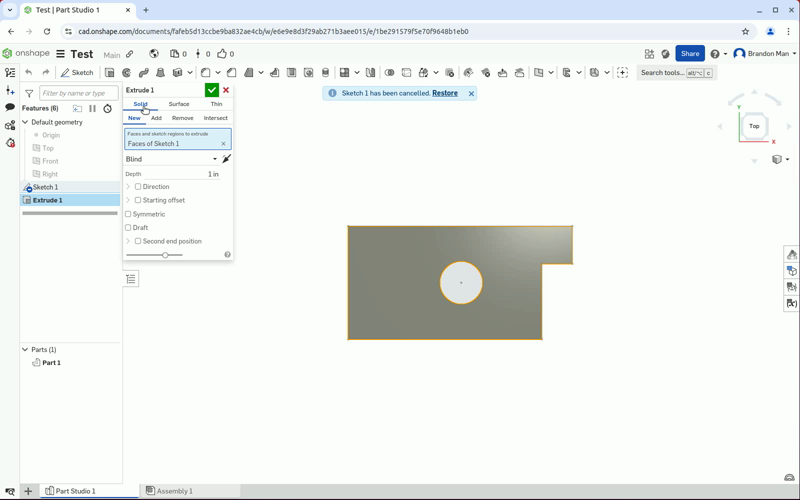
click(143, 106)
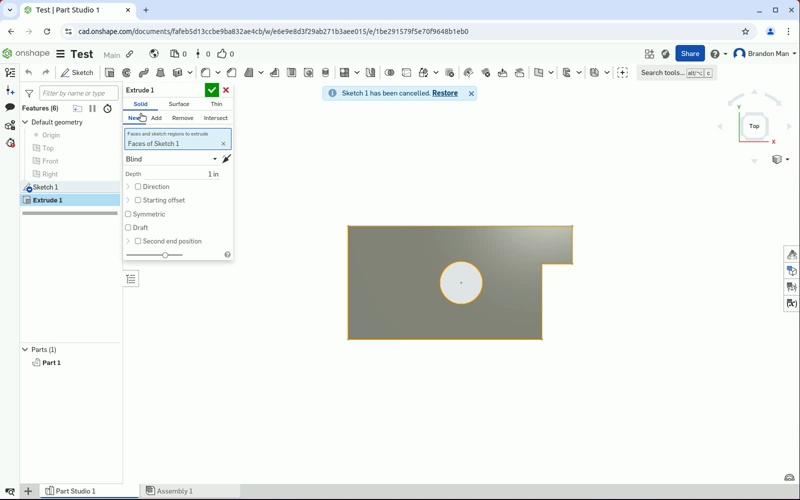
mouse_move(137, 120)
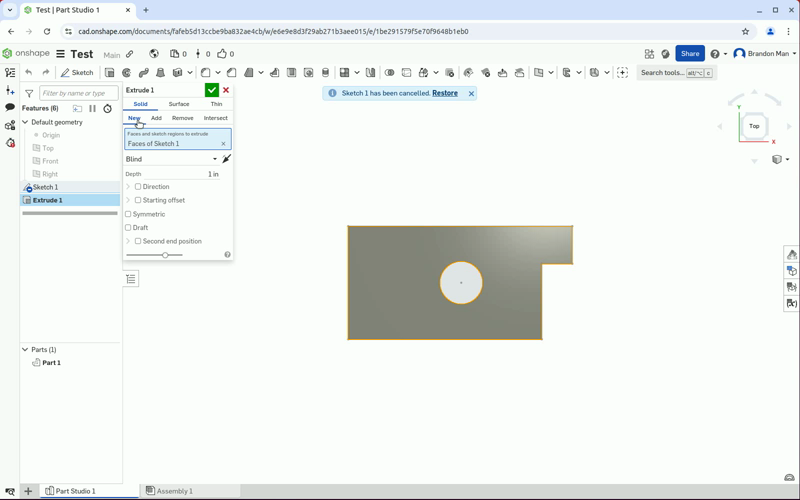
click(137, 120)
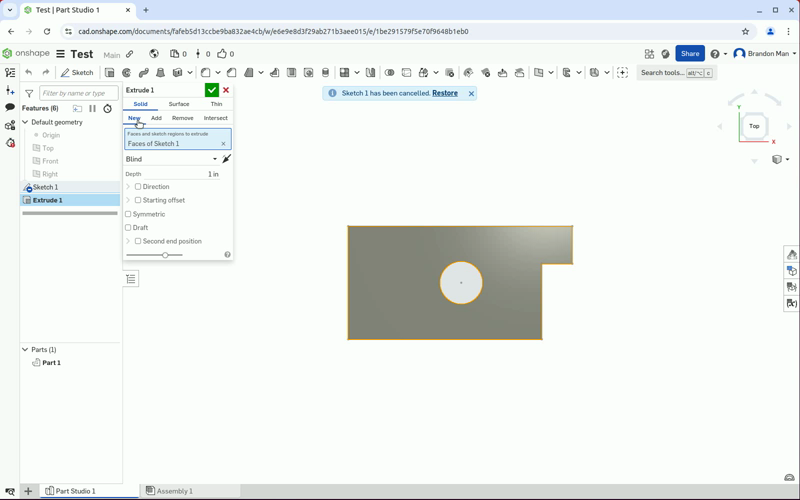
key(tab, 4)
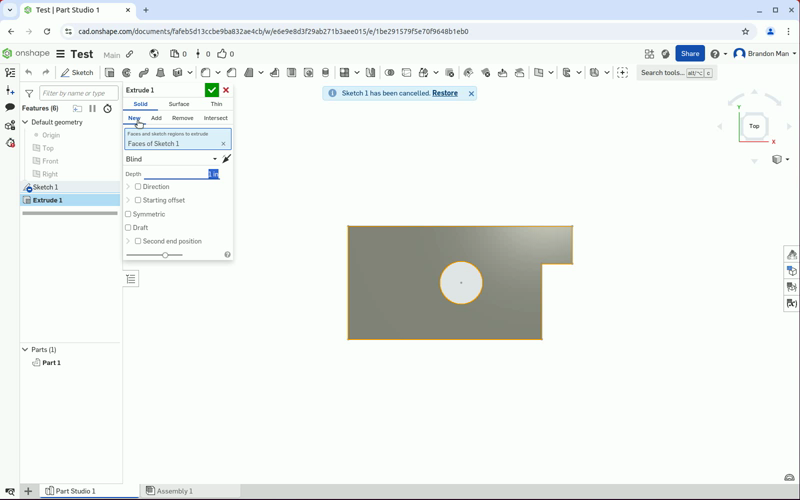
text(7.703)
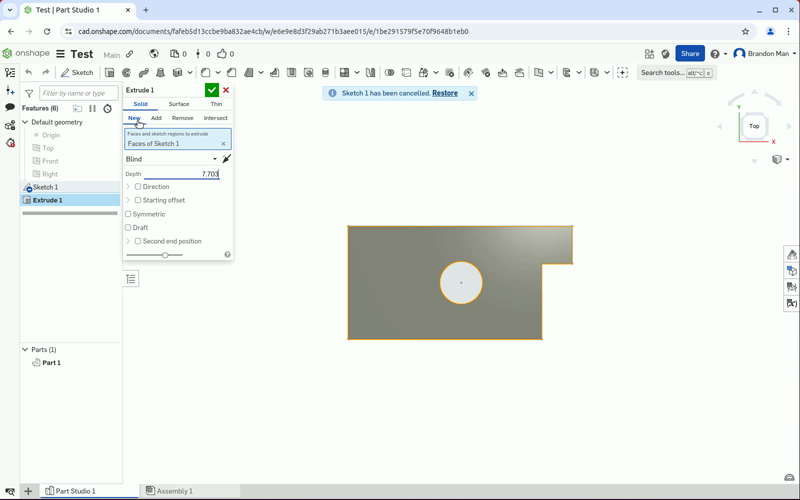
key(enter)
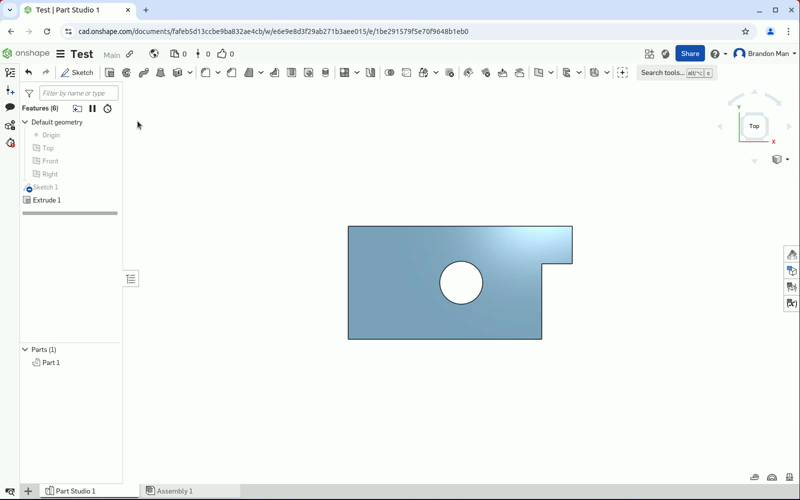
key(shift+h)
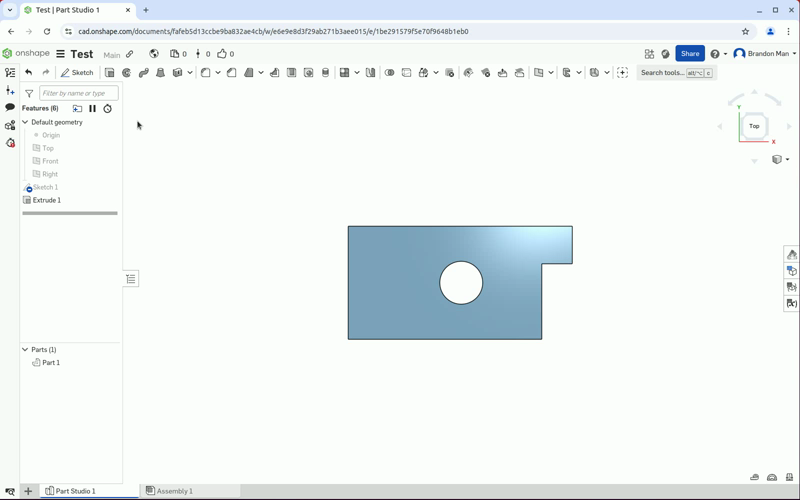
key(shift+h)
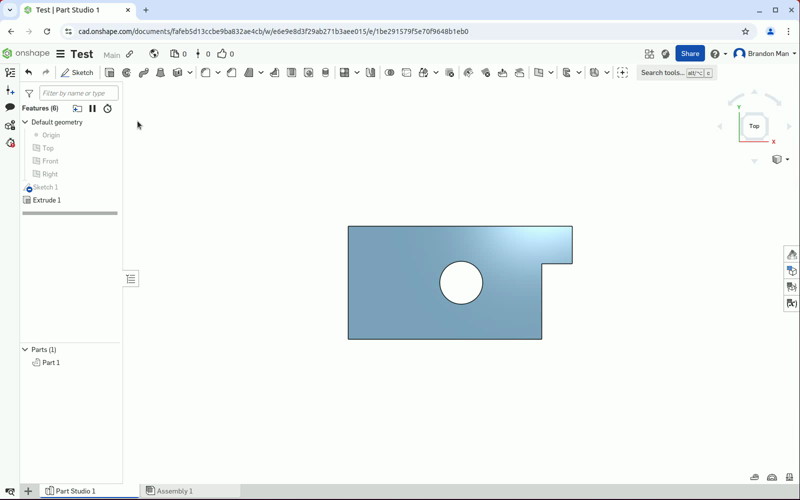
mouse_move(73, 189)
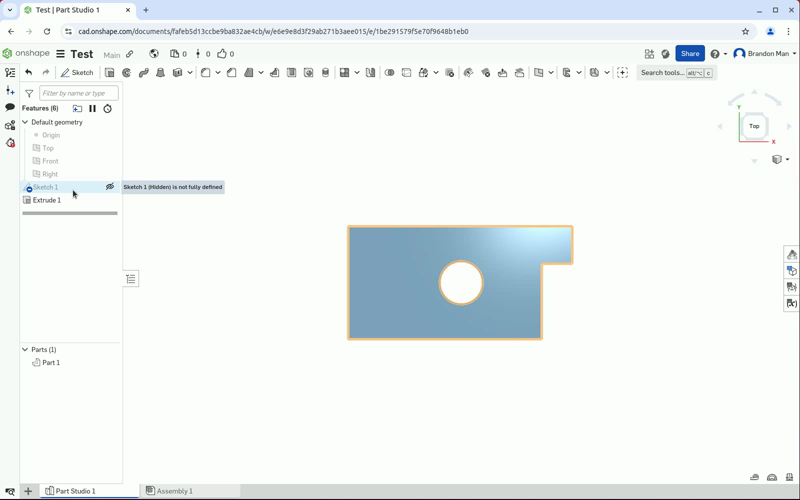
click(73, 189)
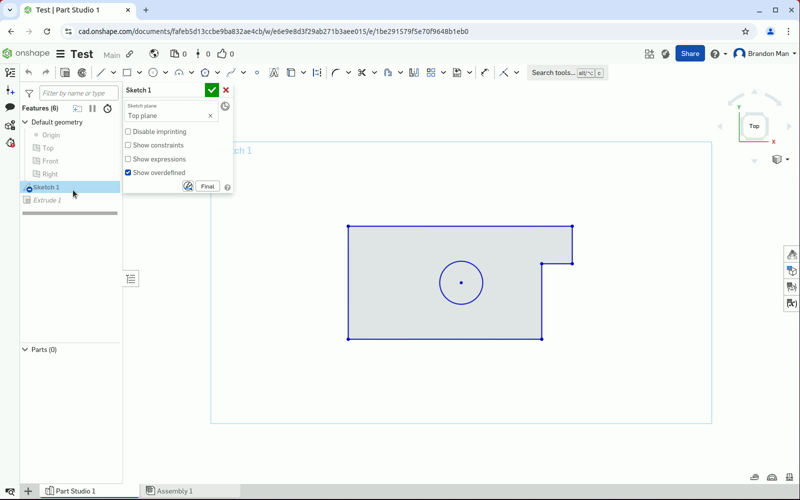
mouse_move(229, 92)
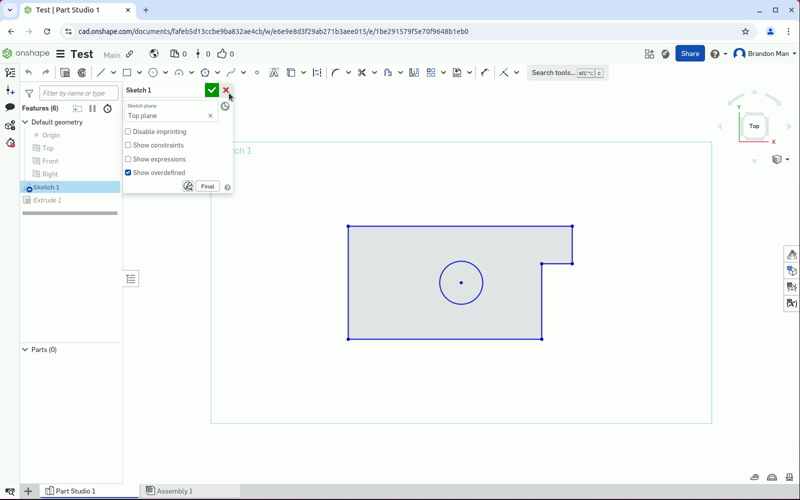
click(229, 92)
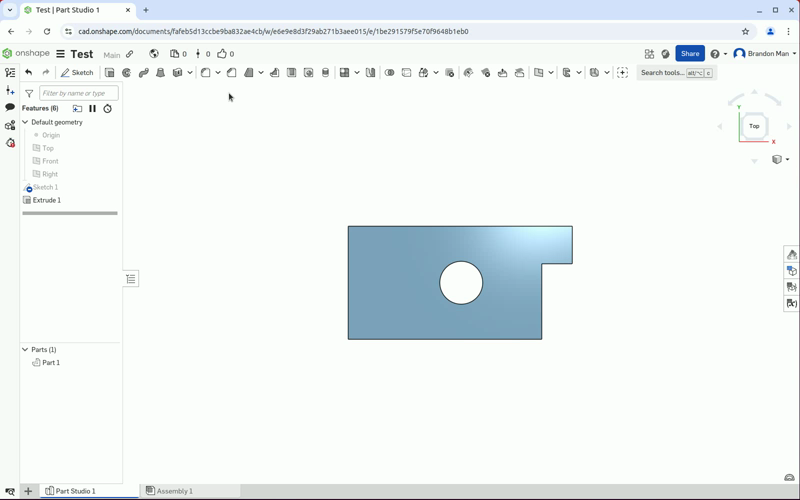
mouse_move(541, 75)
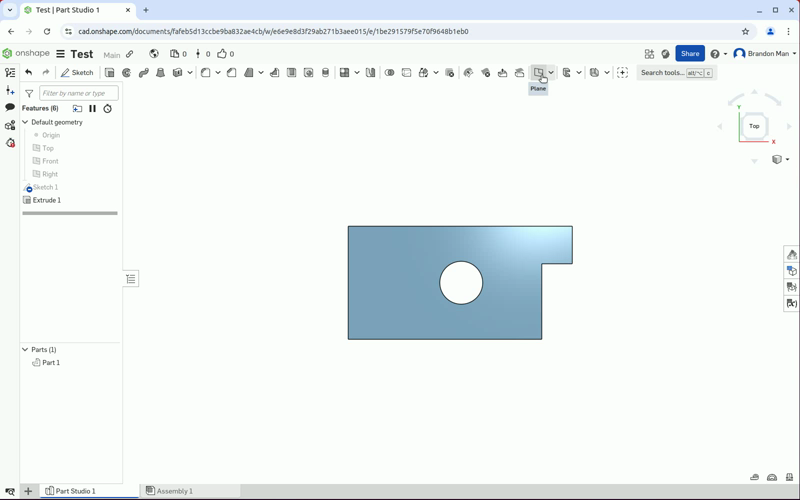
click(541, 75)
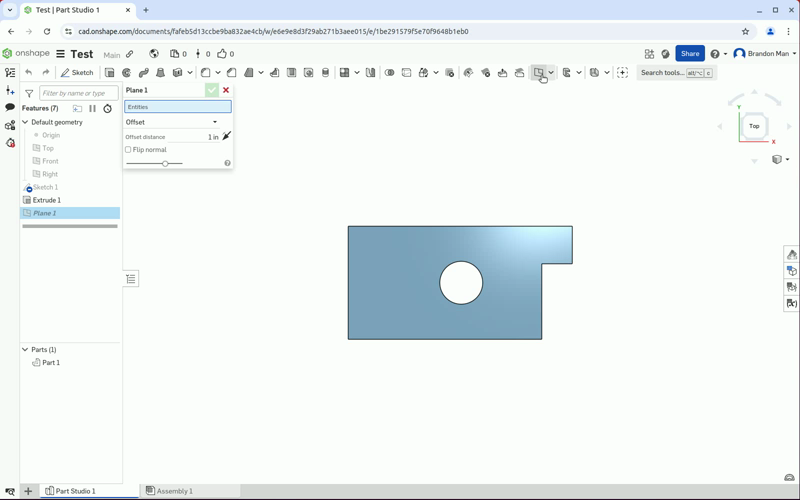
mouse_move(73, 150)
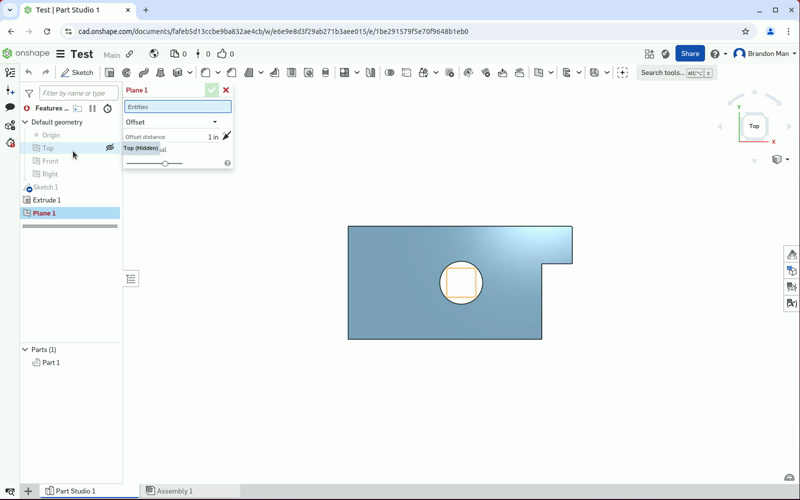
click(73, 150)
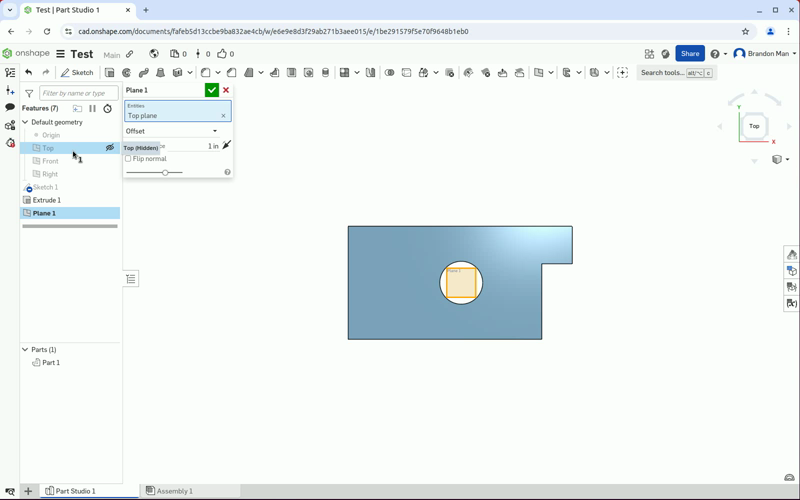
key(tab, 2)
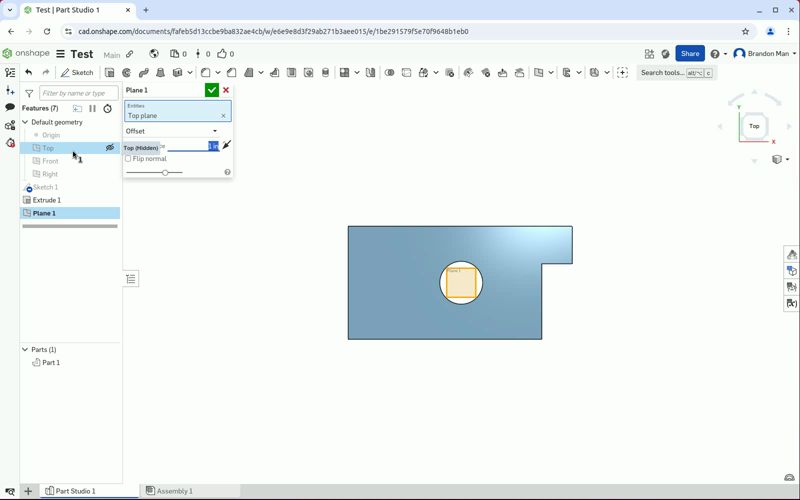
text(7.703)
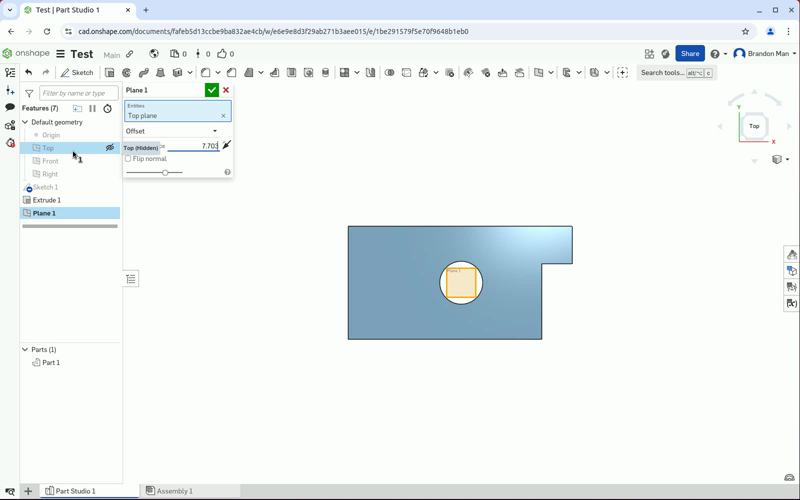
key(enter, 2)
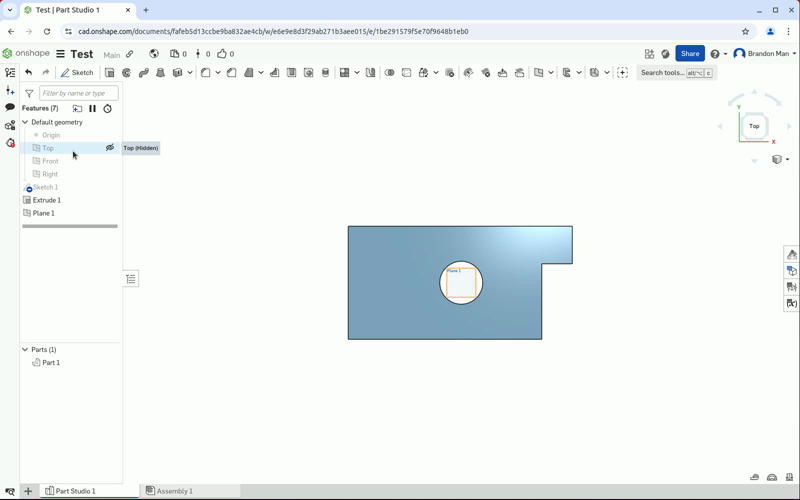
key(shift+s)
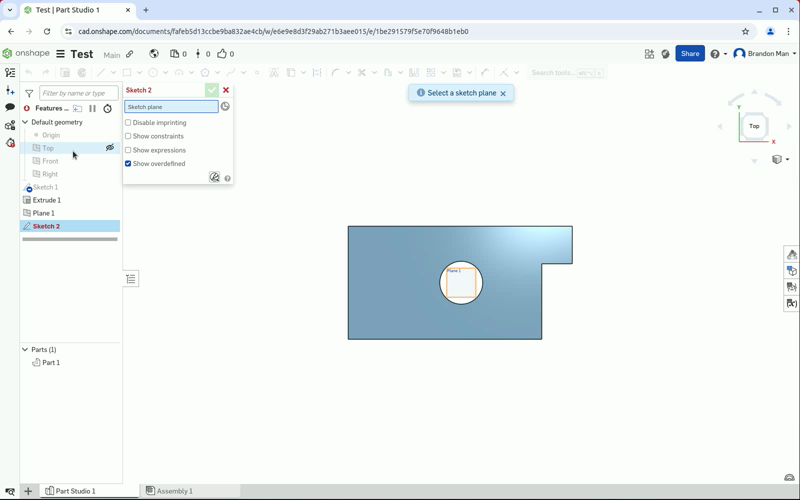
mouse_move(73, 215)
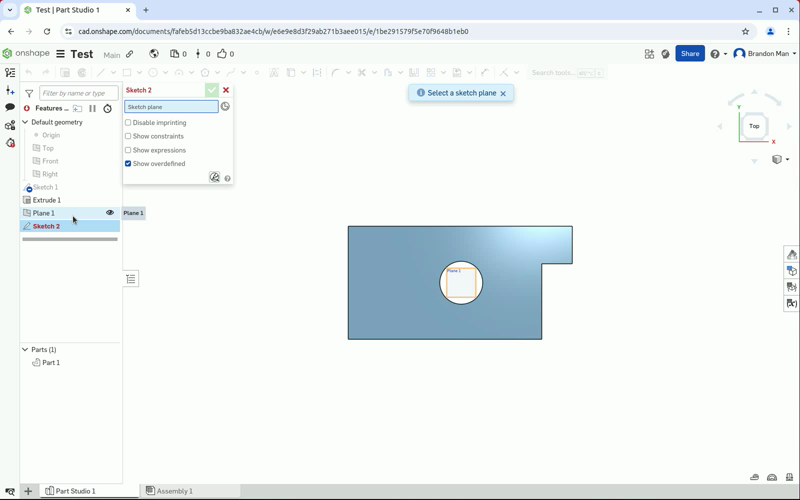
click(73, 215)
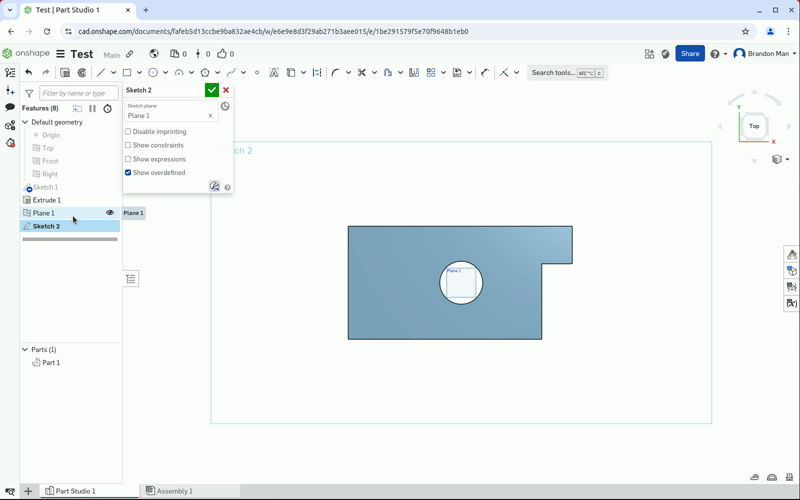
mouse_move(73, 352)
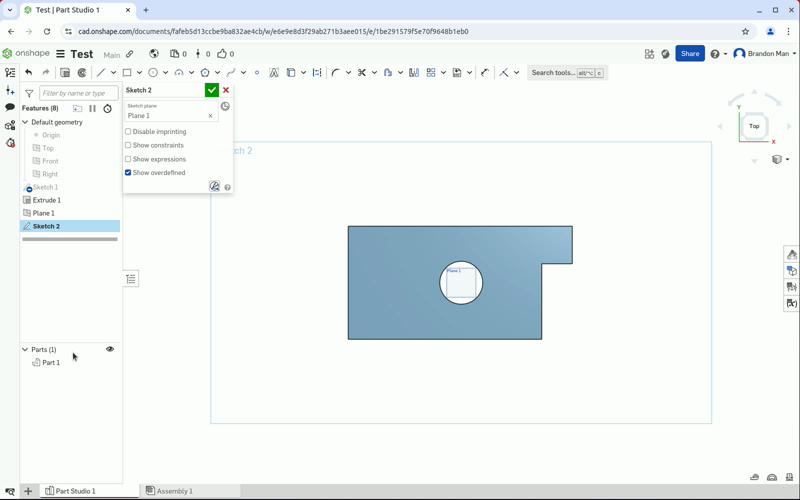
key(y)
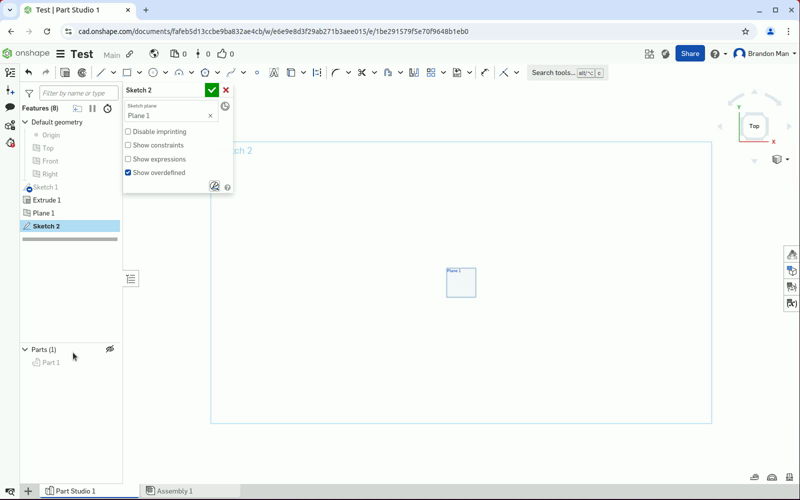
key(l)
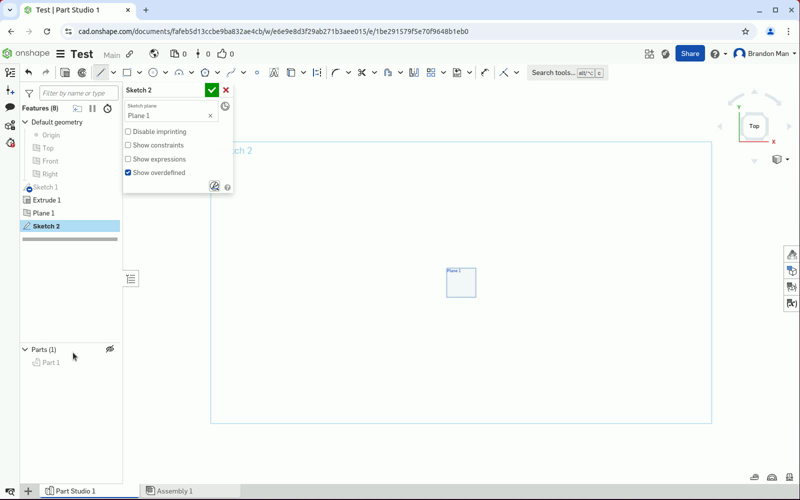
key_down(shift)
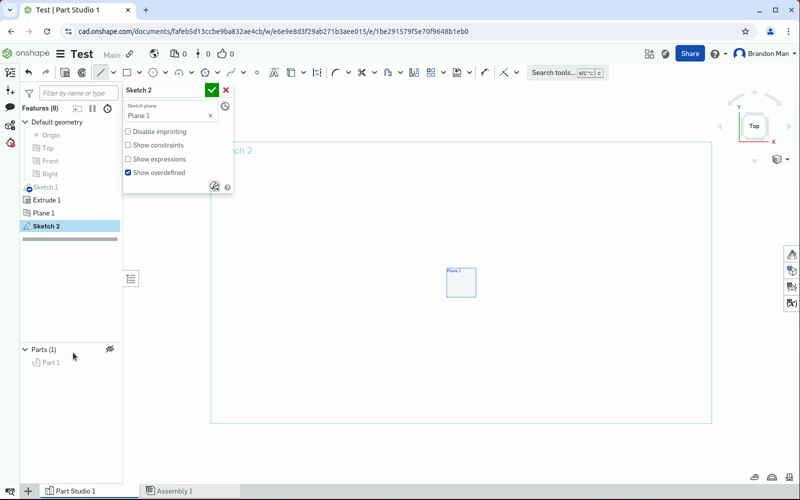
mouse_move(348, 282)
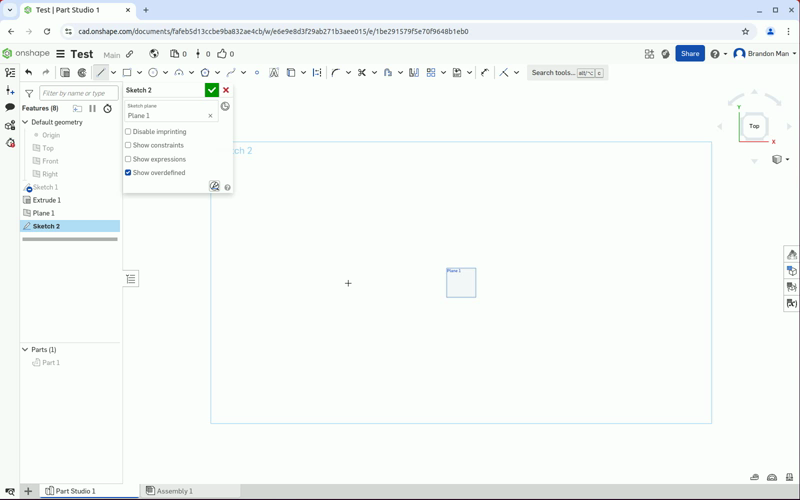
click(348, 282)
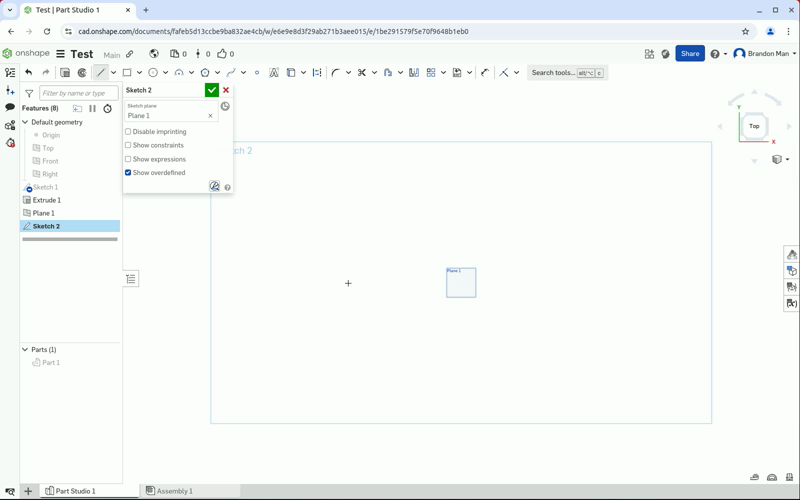
key_up(shift)
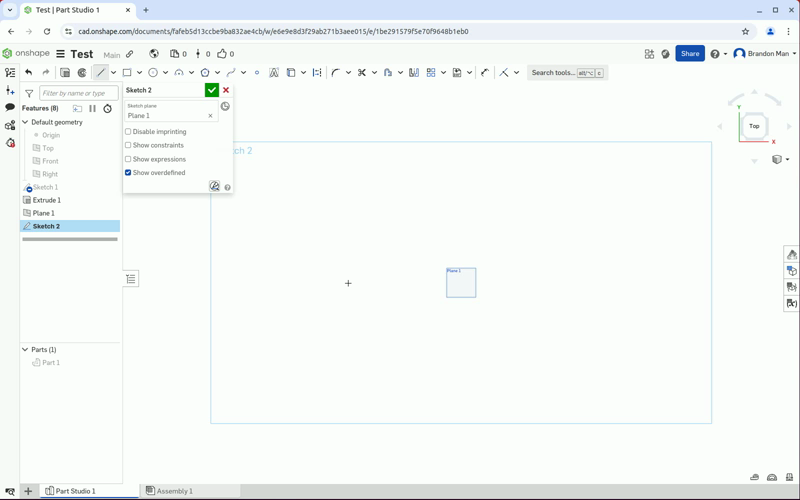
key_down(shift)
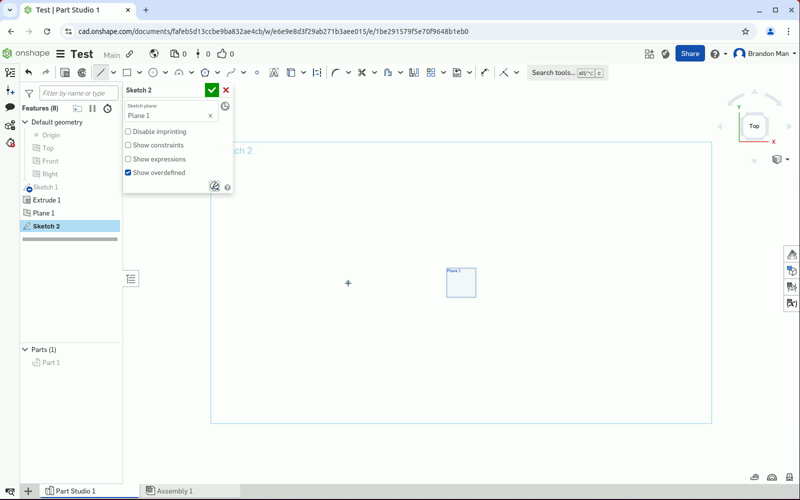
mouse_move(378, 282)
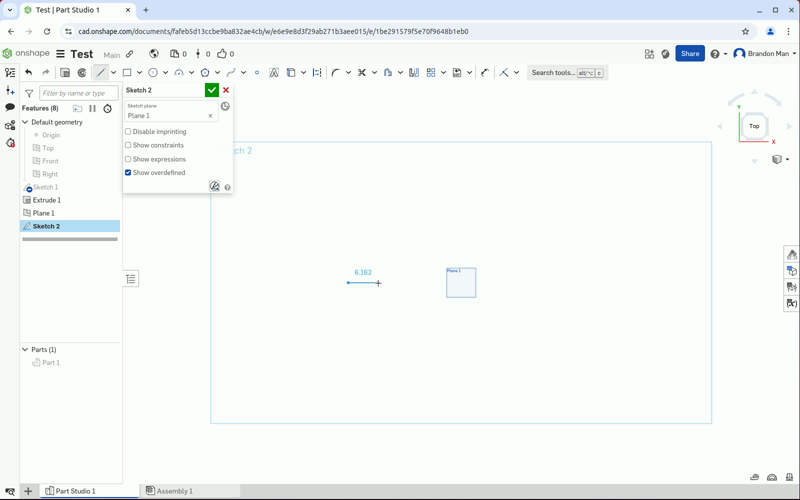
mouse_move(386, 282)
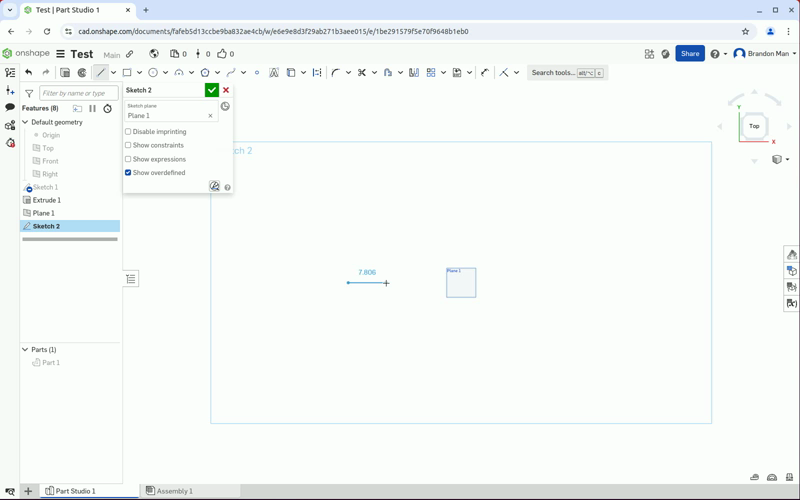
click(386, 282)
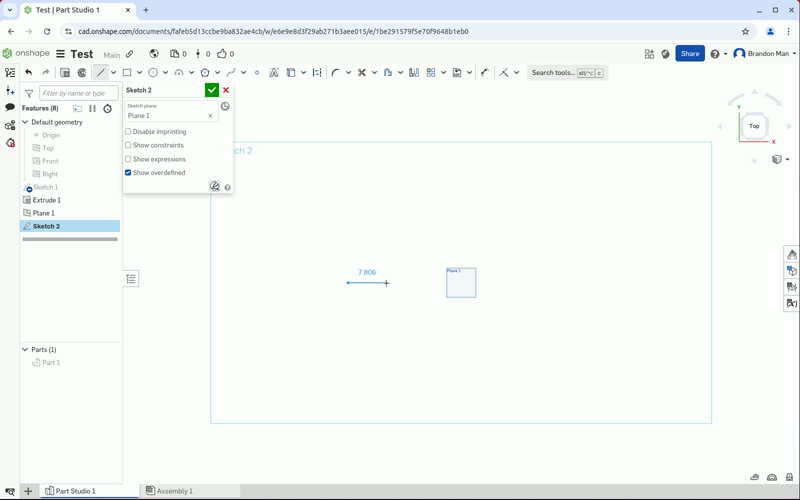
key_up(shift)
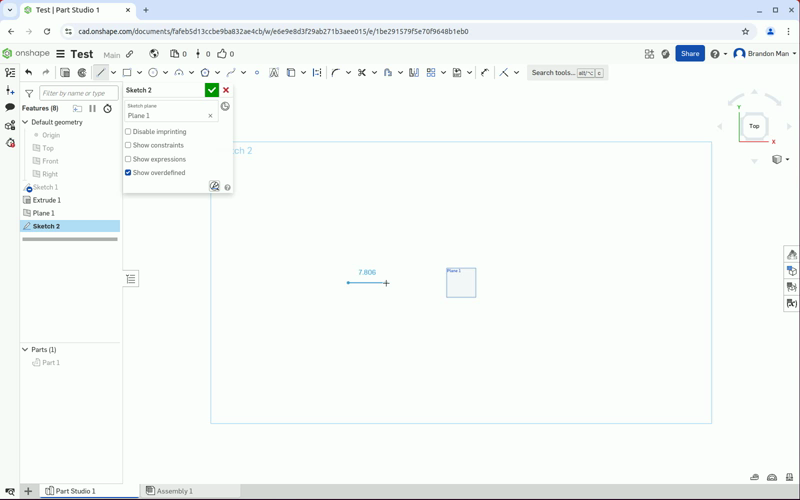
key_down(shift)
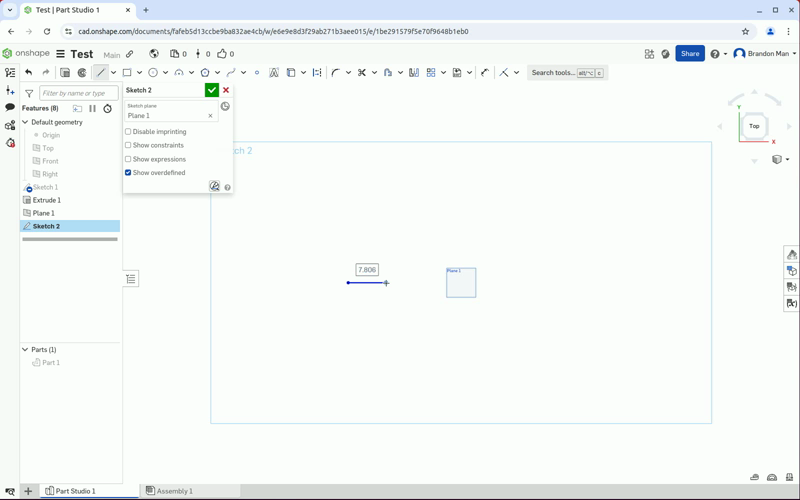
mouse_move(416, 282)
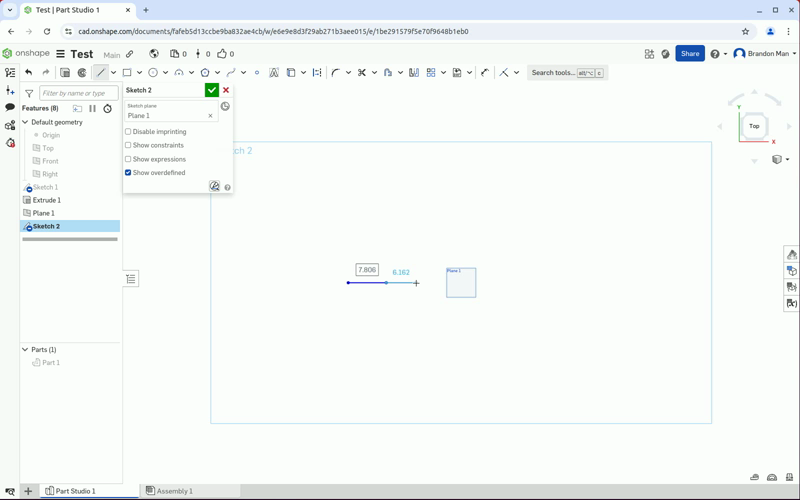
mouse_move(386, 226)
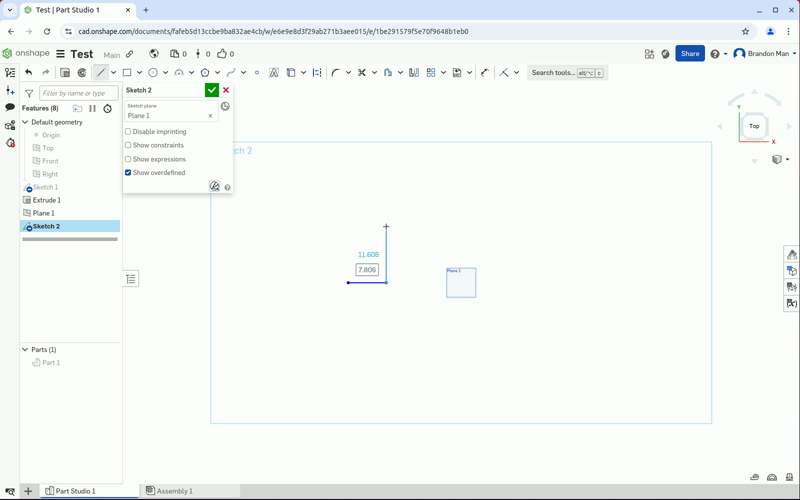
click(386, 226)
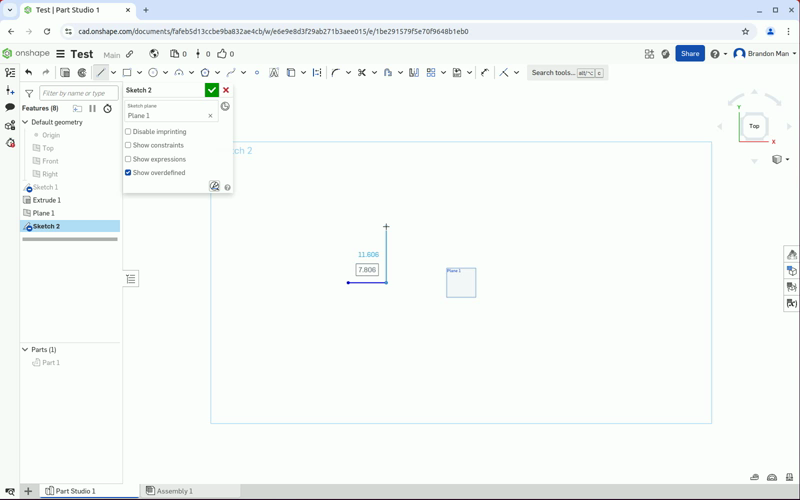
key_up(shift)
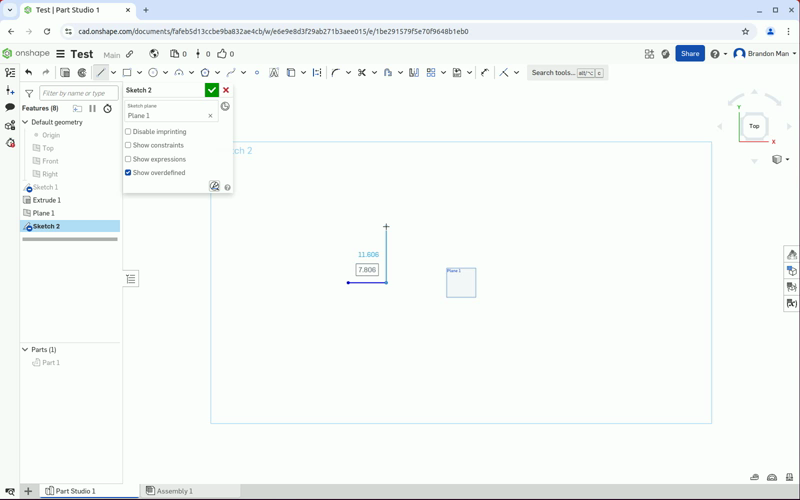
key_down(shift)
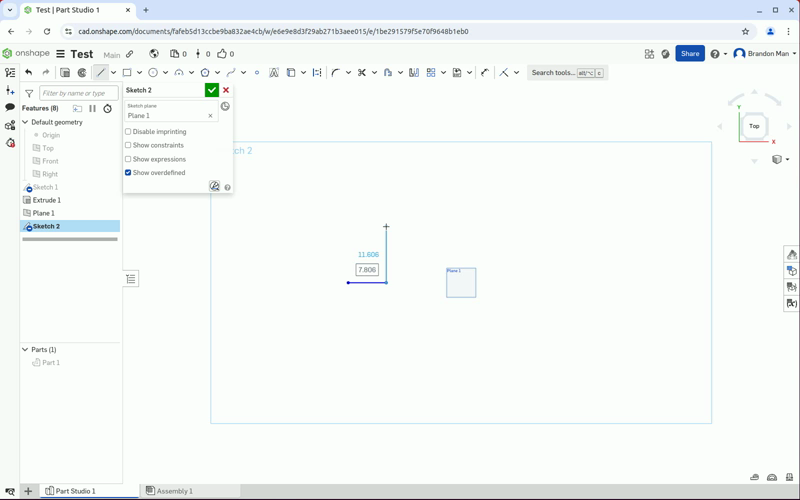
mouse_move(416, 226)
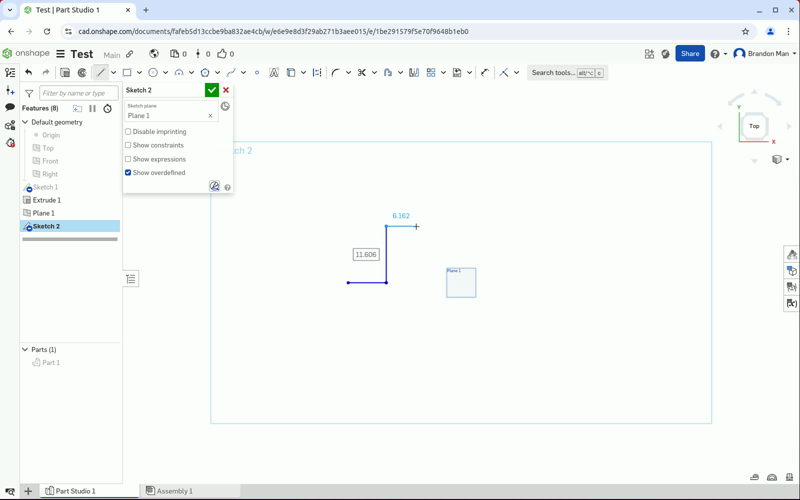
mouse_move(348, 226)
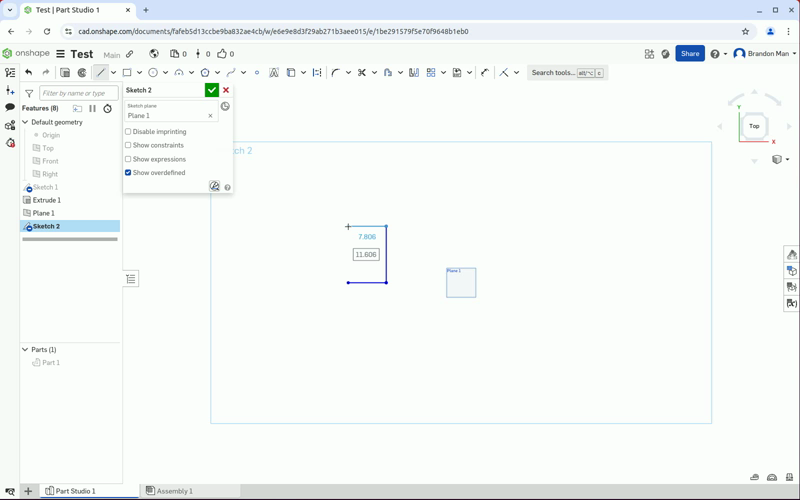
click(348, 226)
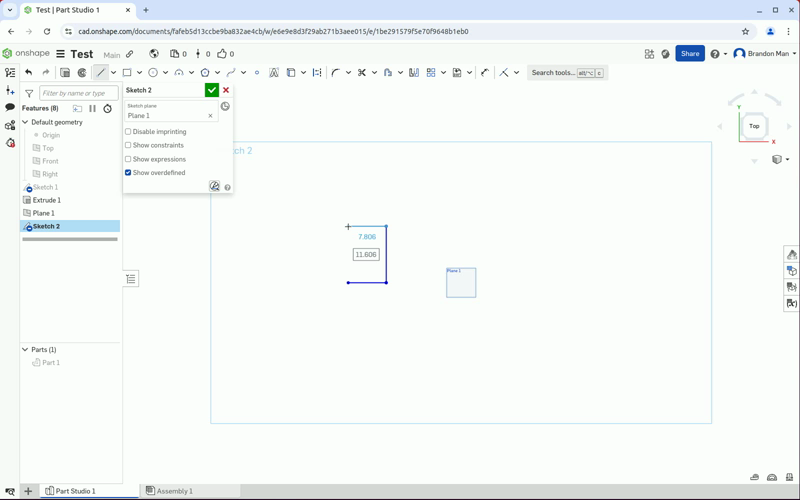
key_up(shift)
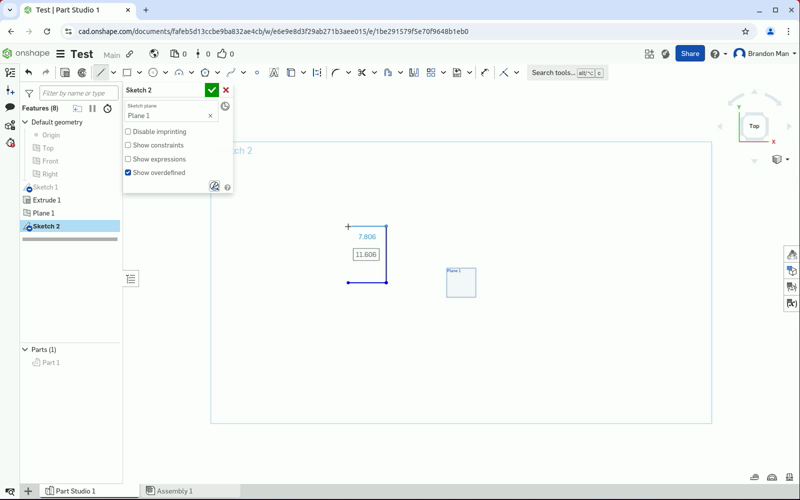
mouse_move(378, 226)
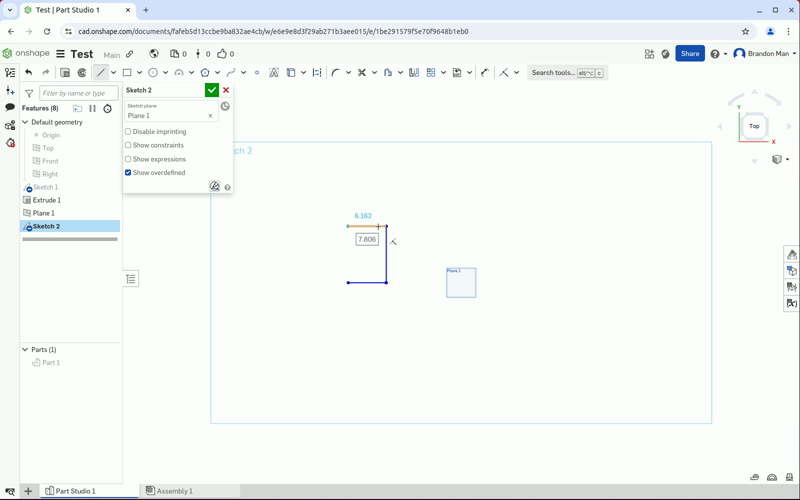
key_down(shift)
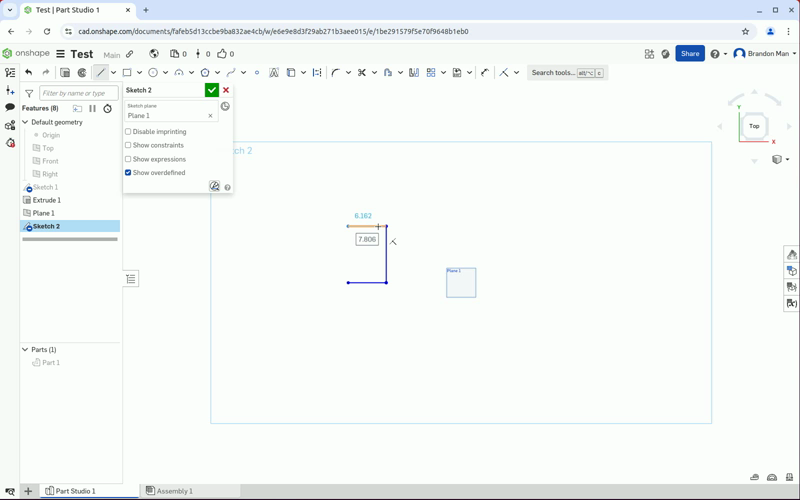
mouse_move(348, 282)
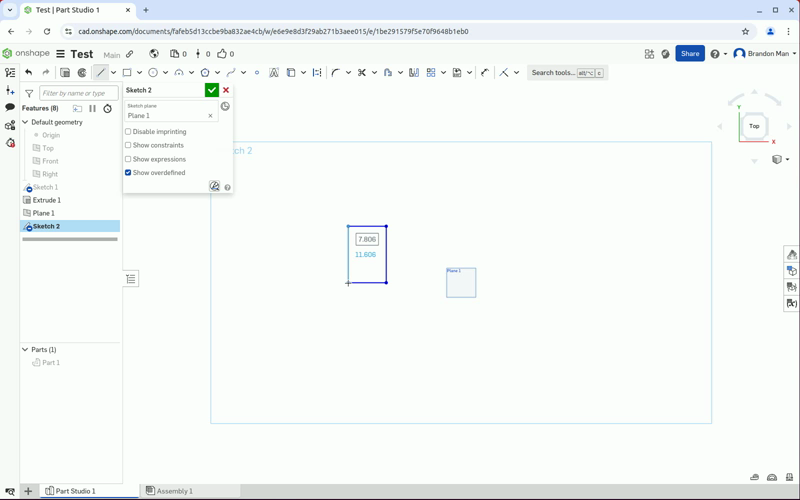
key_up(shift)
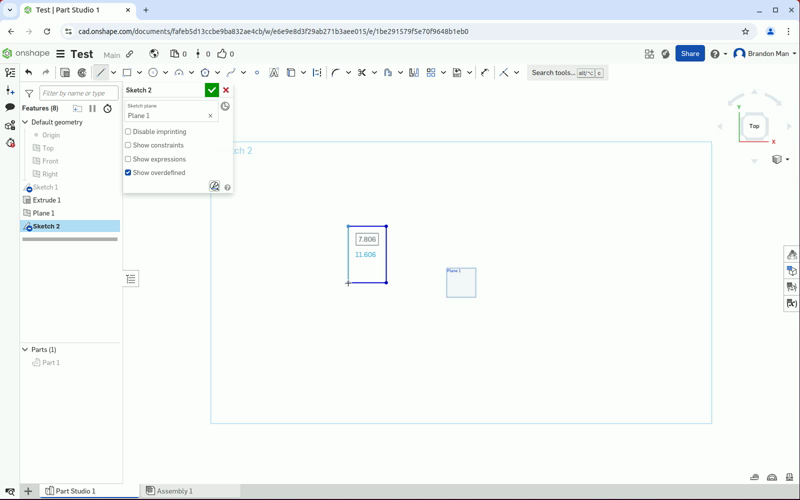
click(348, 282)
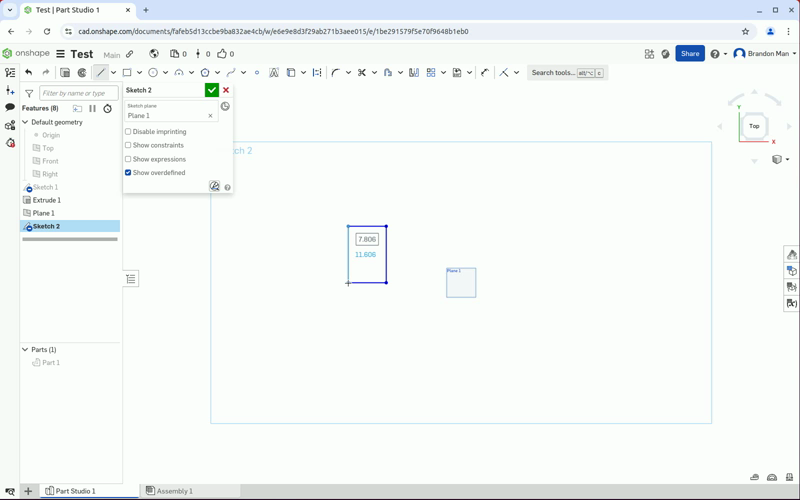
key(esc)
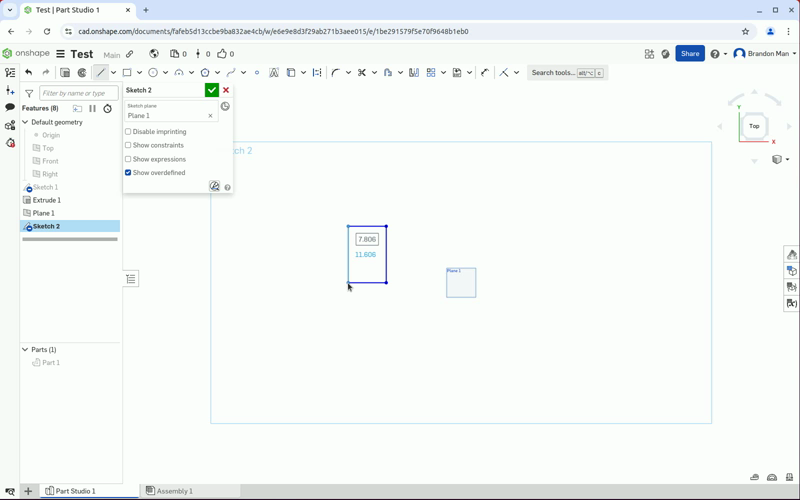
mouse_move(362, 276)
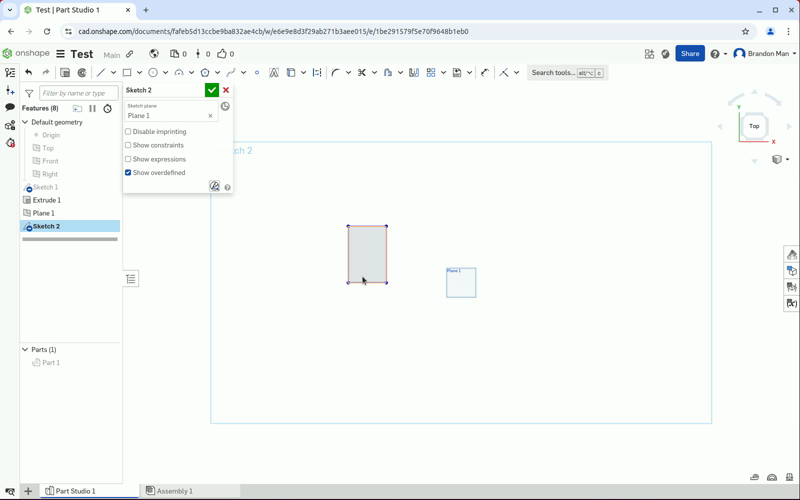
click(362, 276)
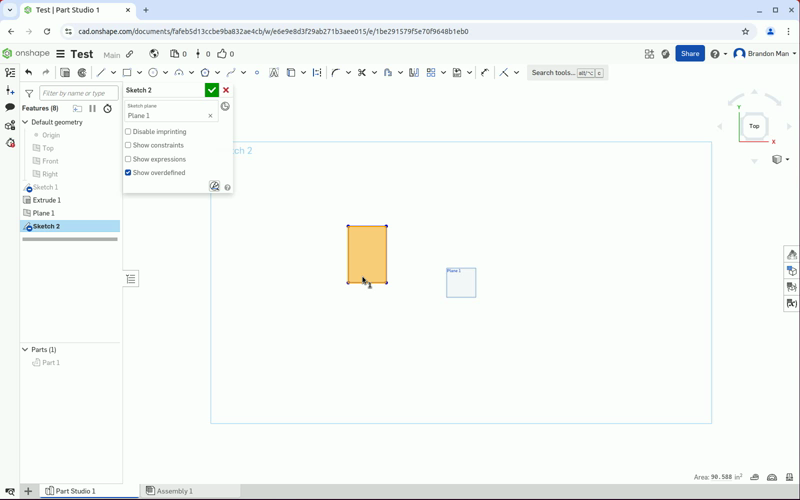
mouse_move(73, 352)
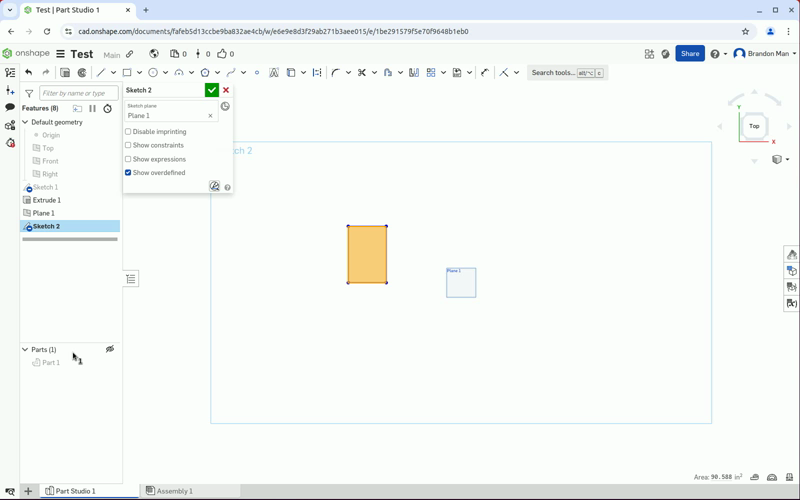
key(shift+y)
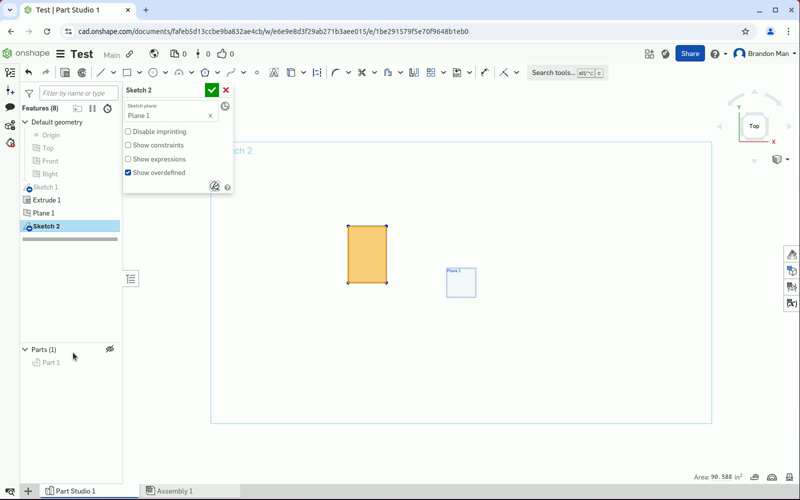
key(shift+e)
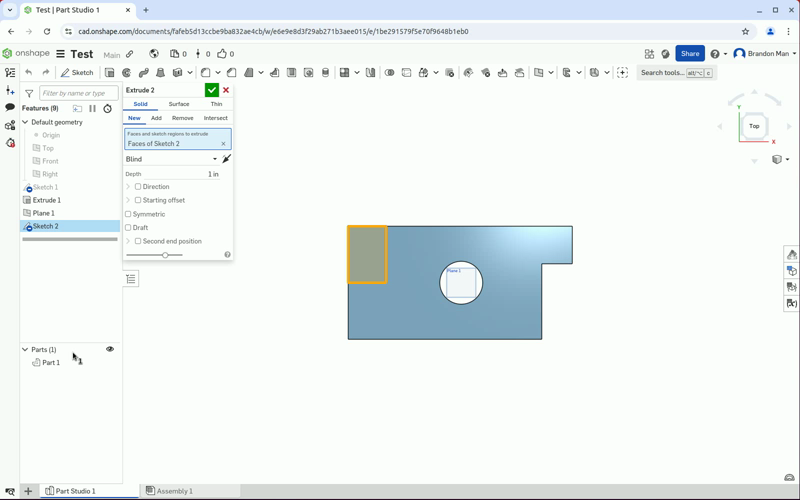
mouse_move(143, 106)
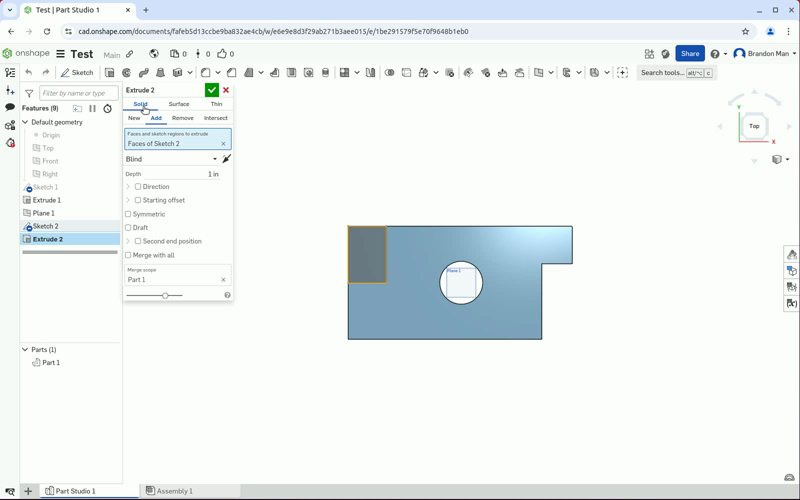
click(143, 106)
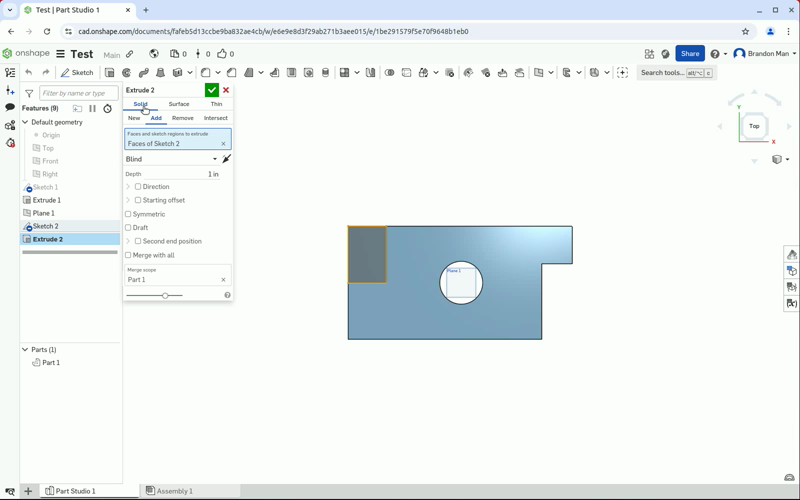
mouse_move(137, 120)
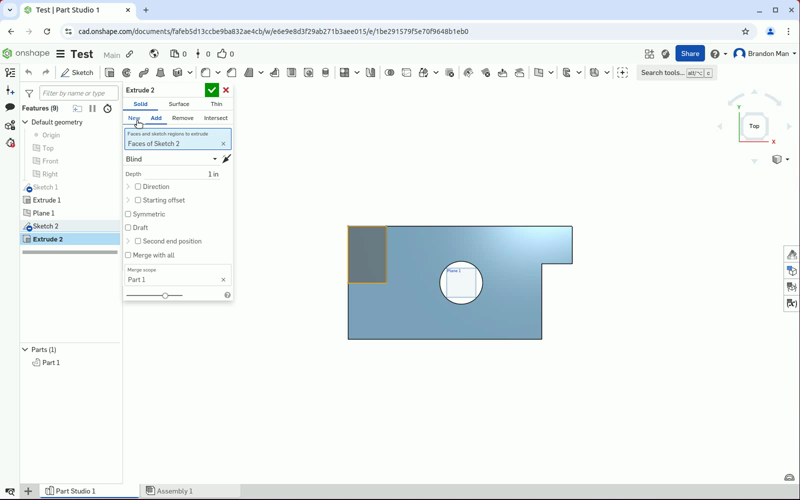
click(137, 120)
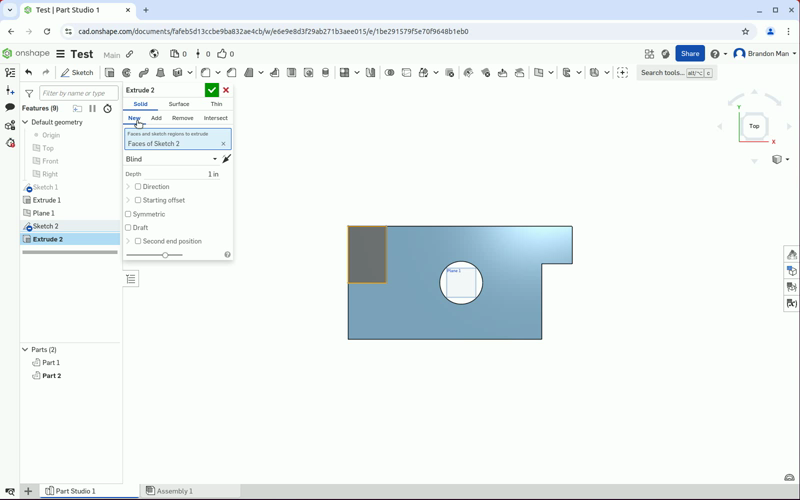
key(tab, 4)
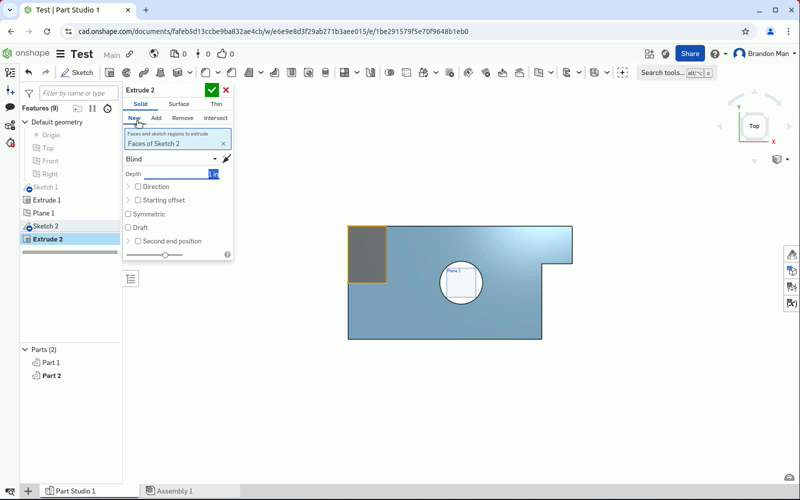
text(7.703)
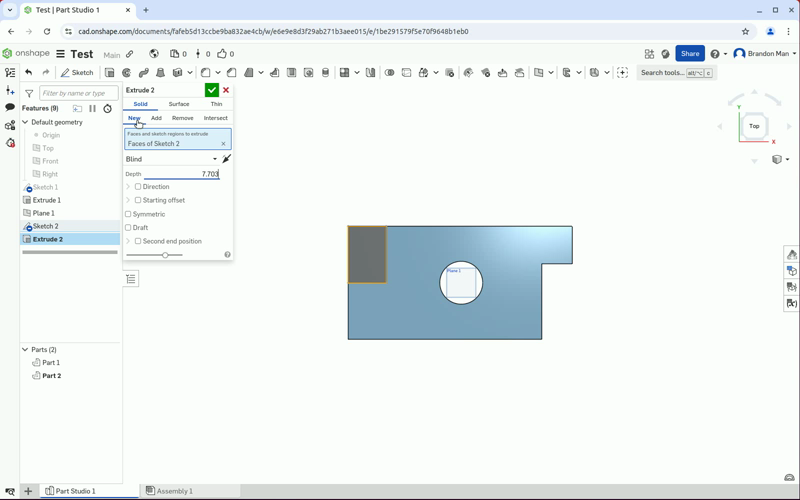
key(enter)
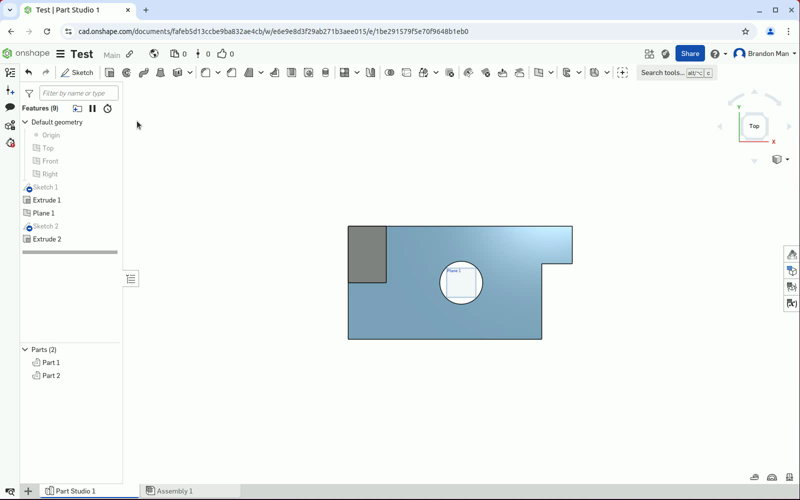
key(shift+h)
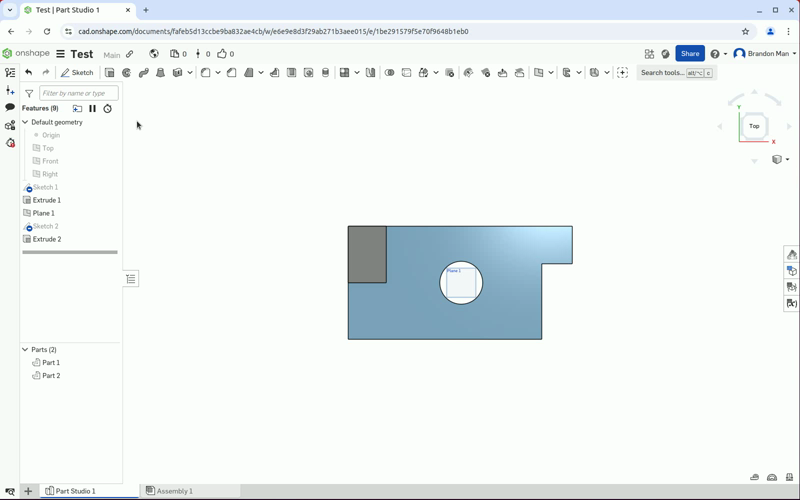
key(shift+h)
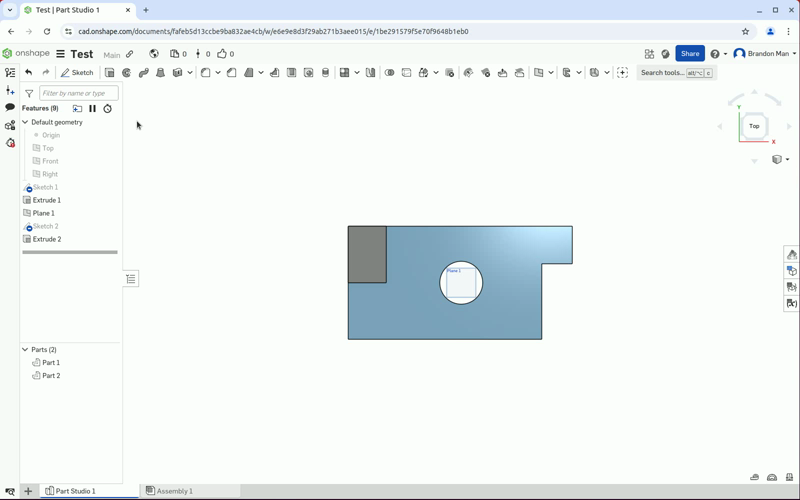
mouse_move(73, 189)
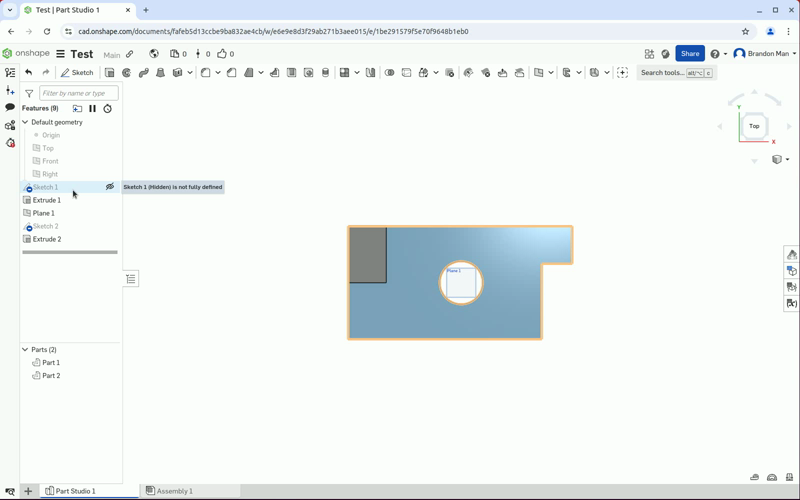
click(73, 189)
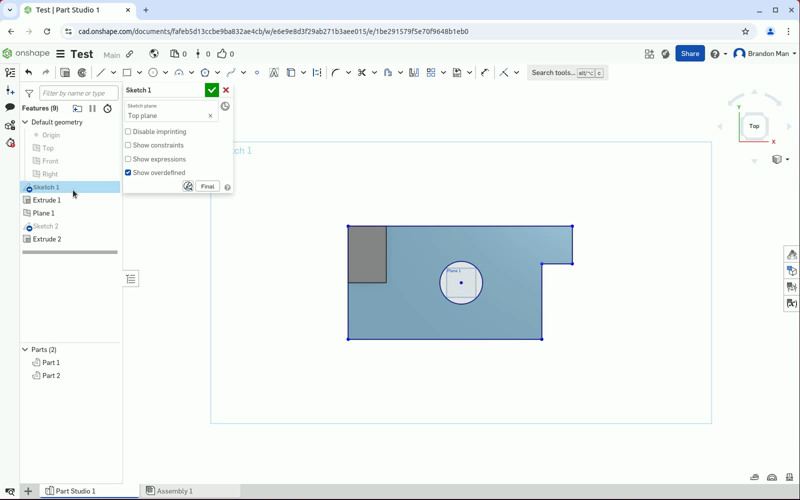
mouse_move(229, 92)
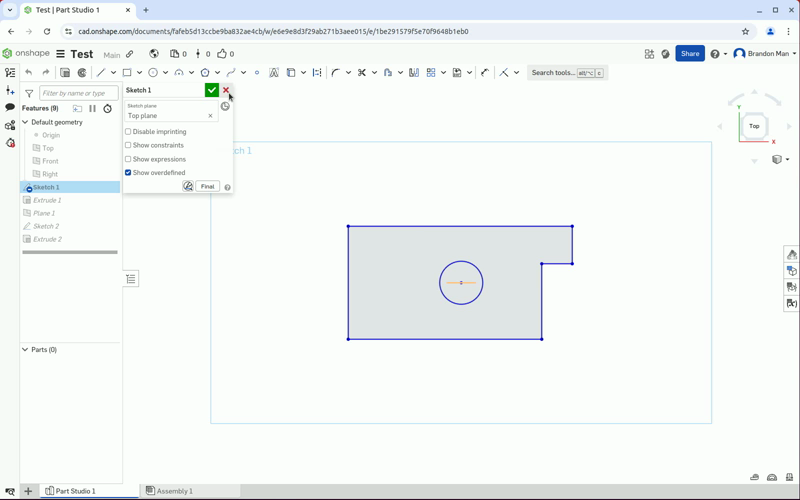
click(229, 92)
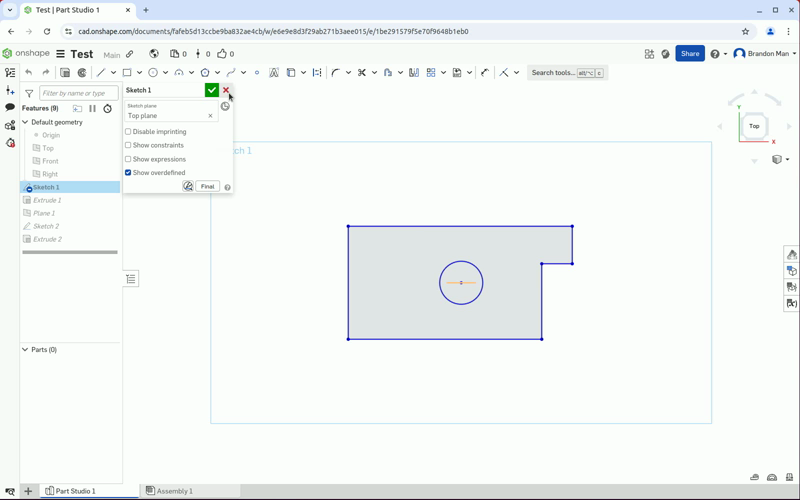
key(shift+s)
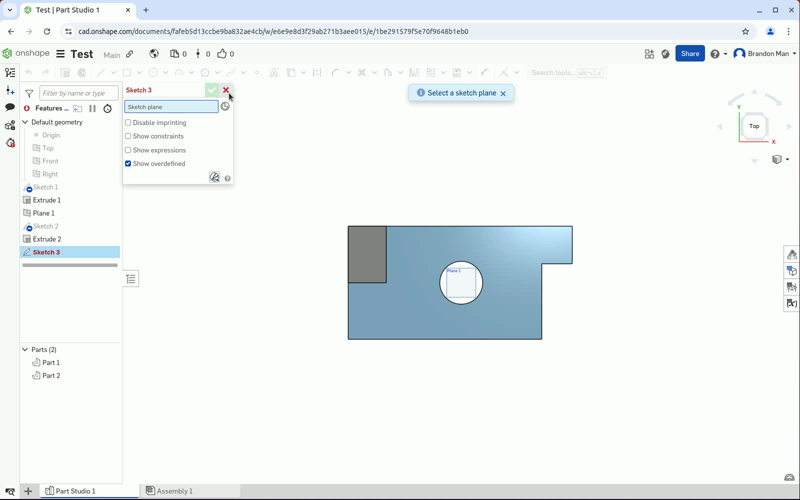
mouse_move(73, 215)
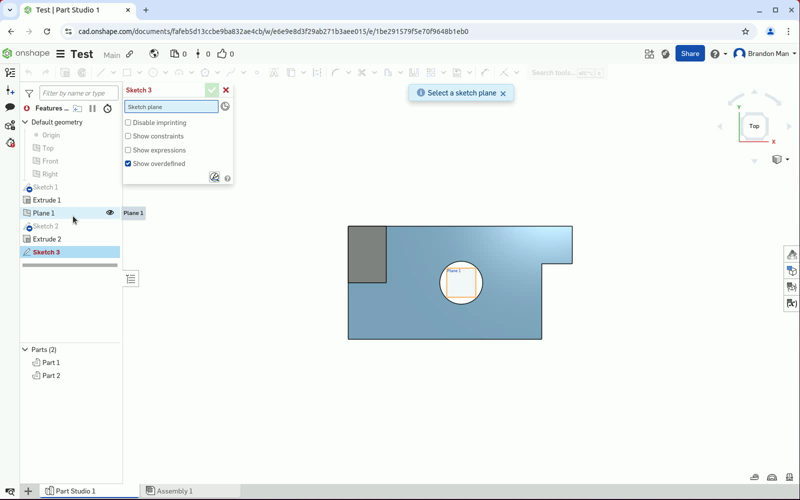
click(73, 215)
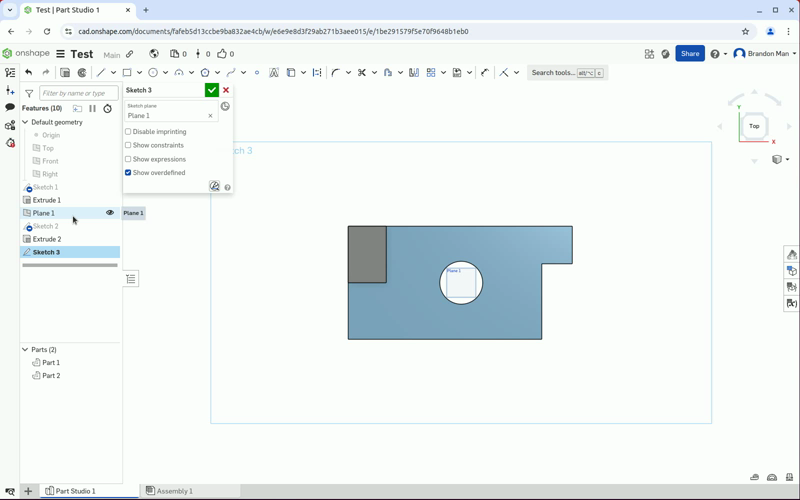
mouse_move(73, 352)
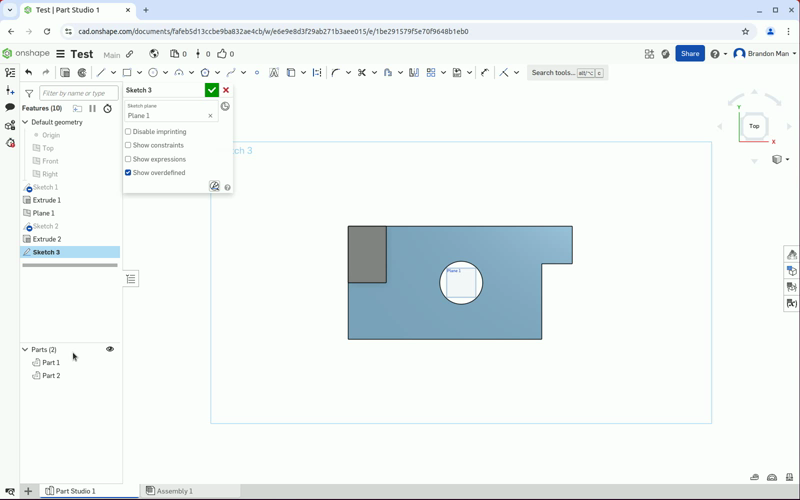
key(y)
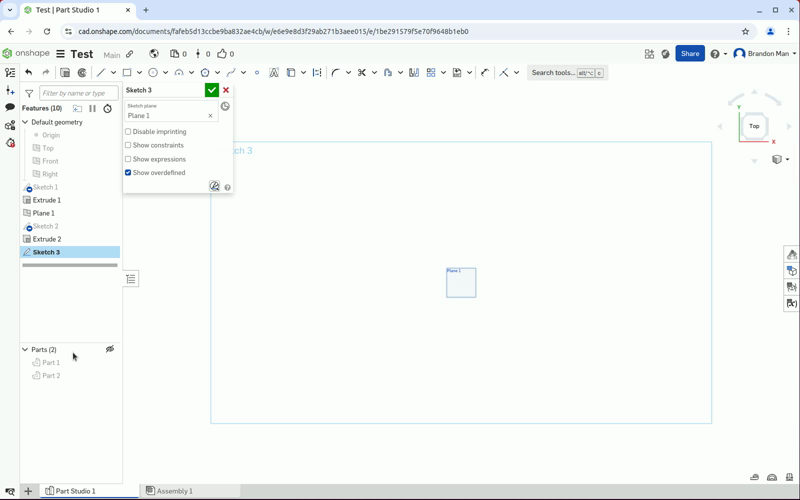
key(l)
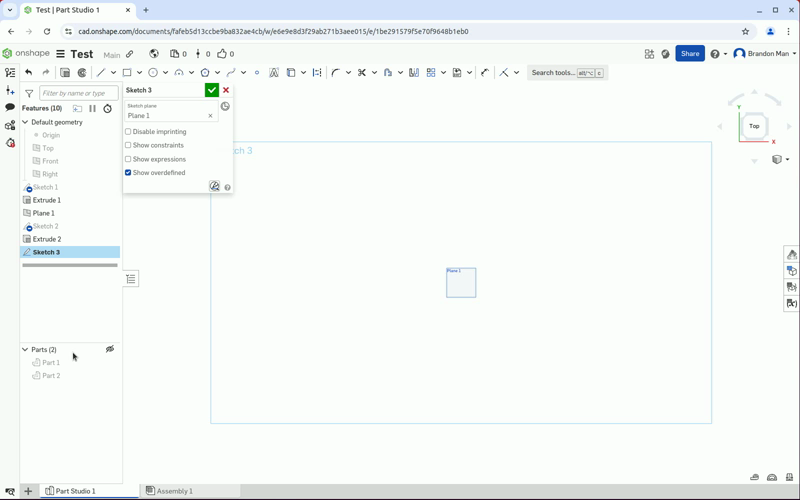
key_down(shift)
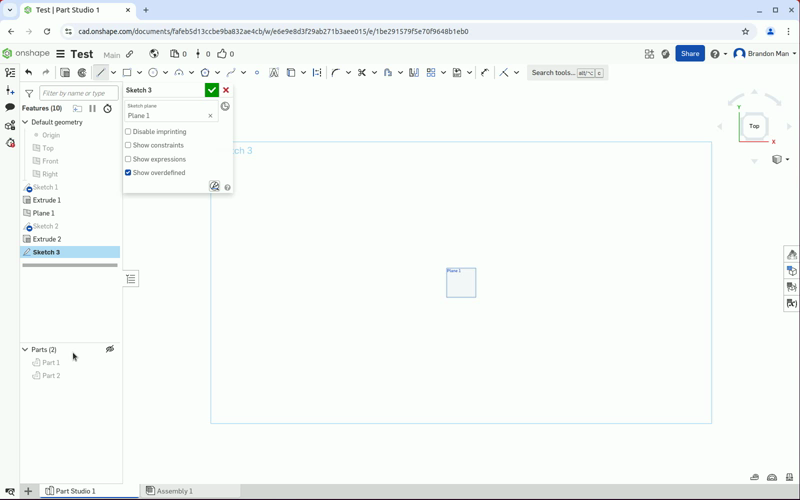
mouse_move(348, 339)
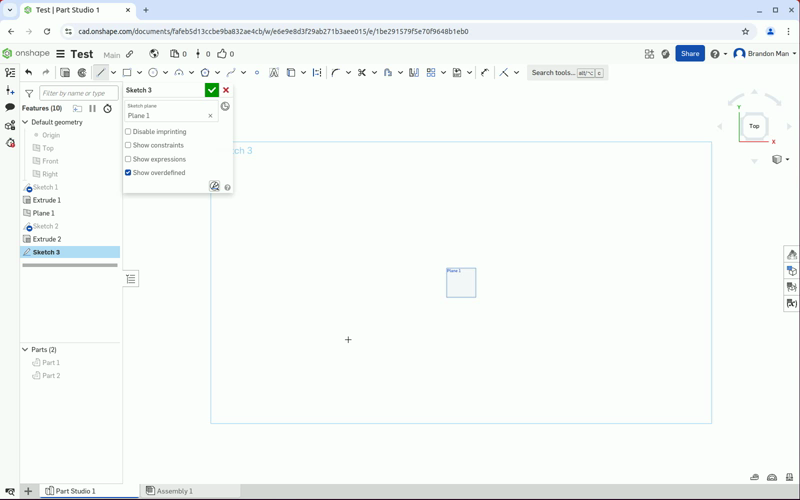
click(348, 339)
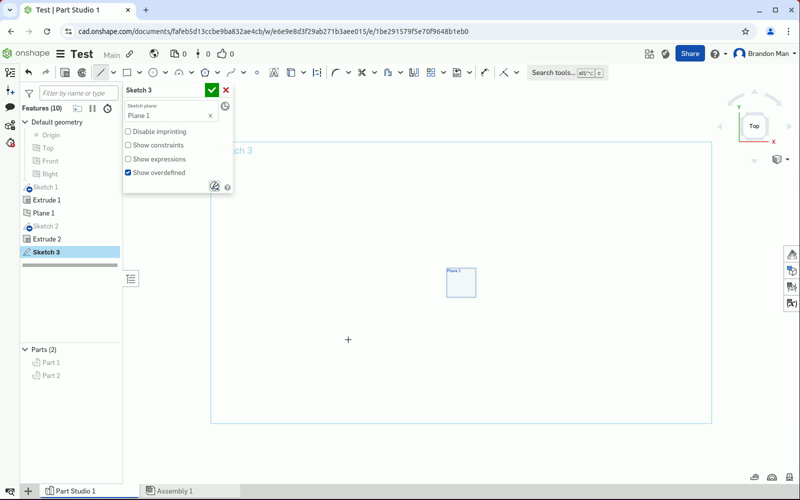
key_up(shift)
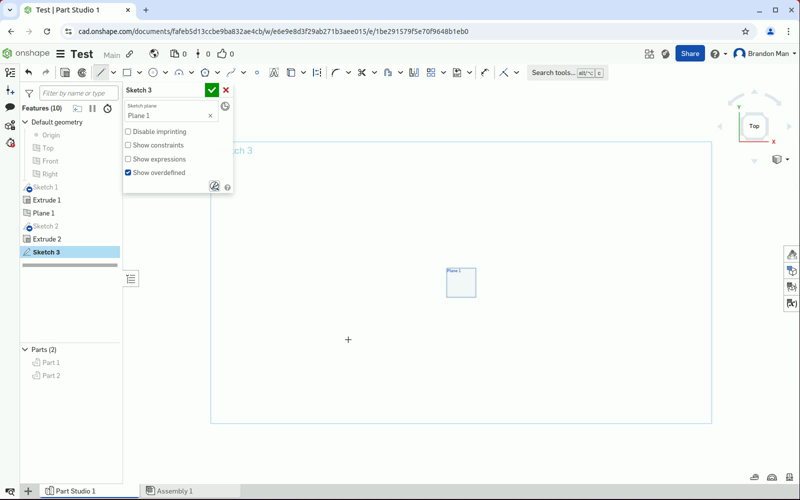
key_down(shift)
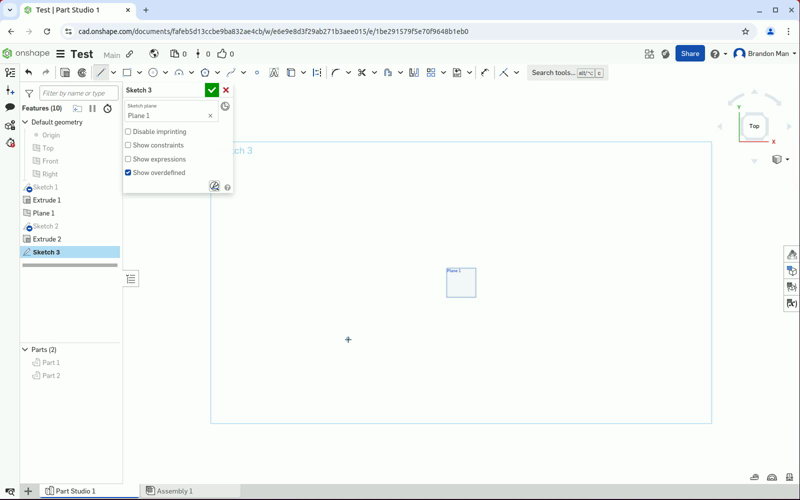
mouse_move(378, 339)
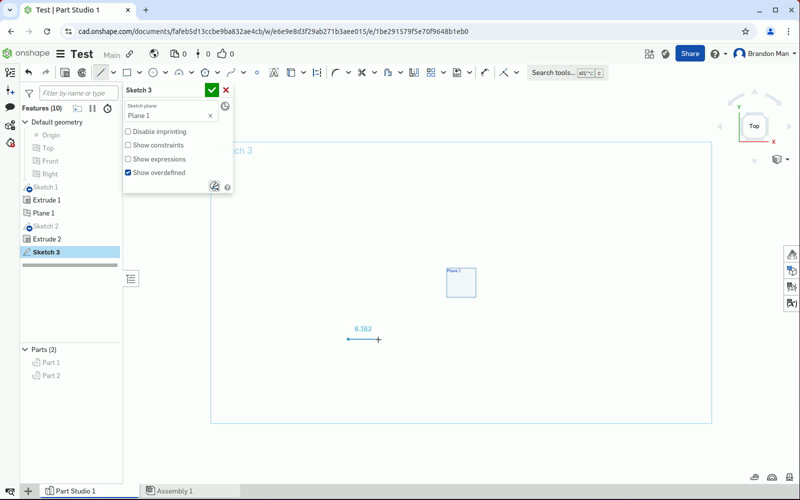
mouse_move(386, 339)
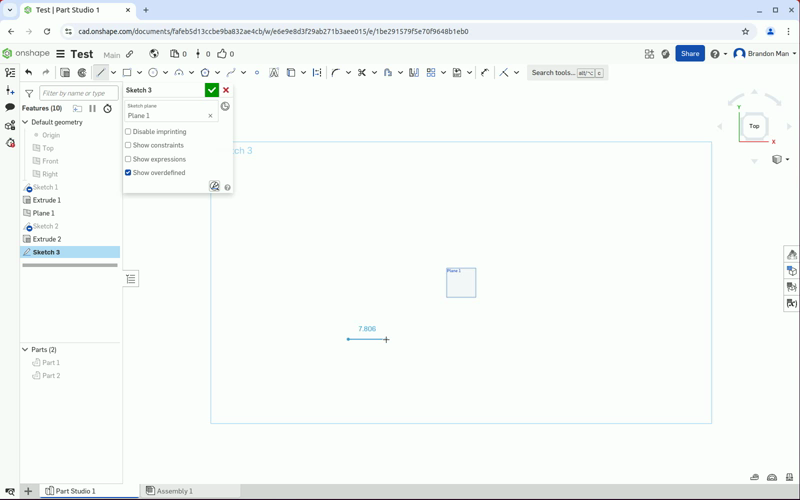
click(386, 339)
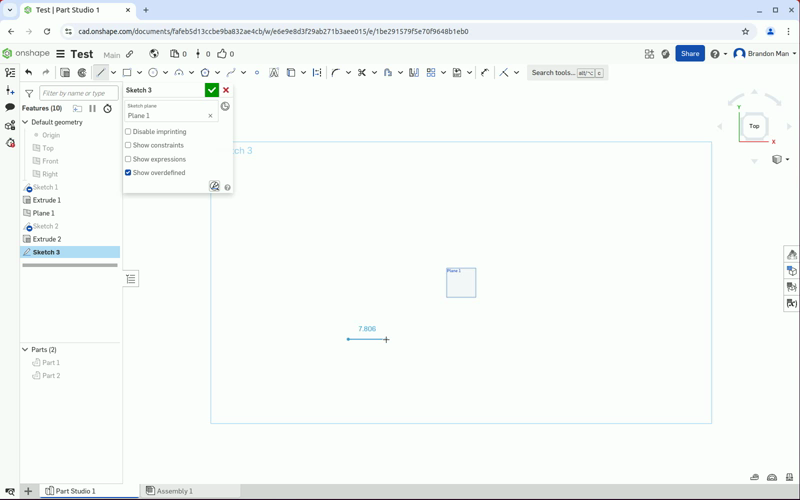
key_up(shift)
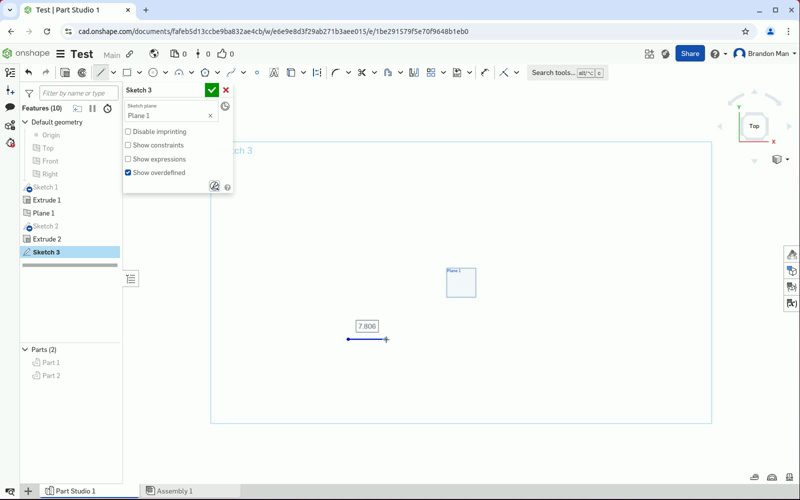
key_down(shift)
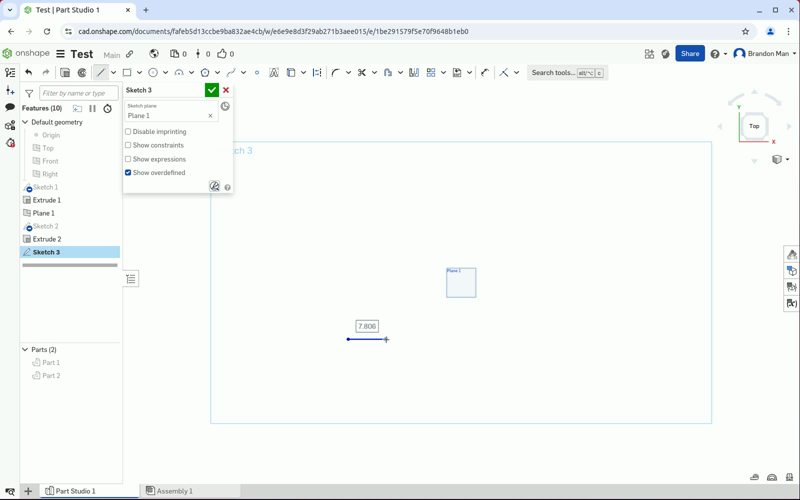
mouse_move(416, 339)
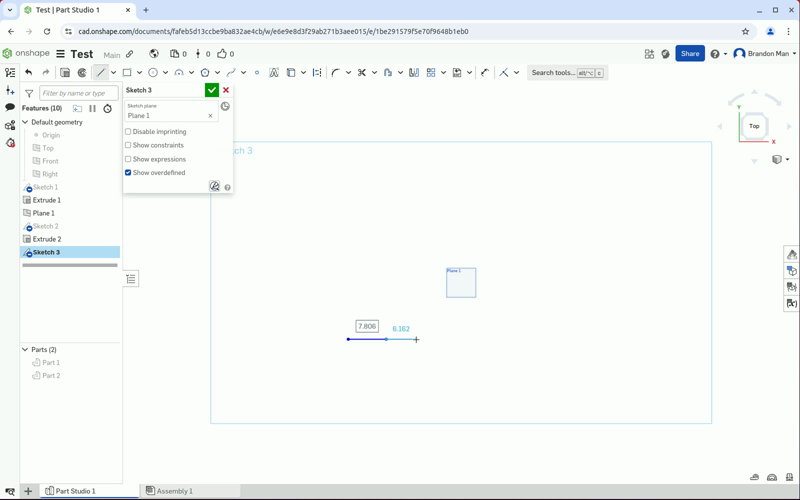
mouse_move(386, 282)
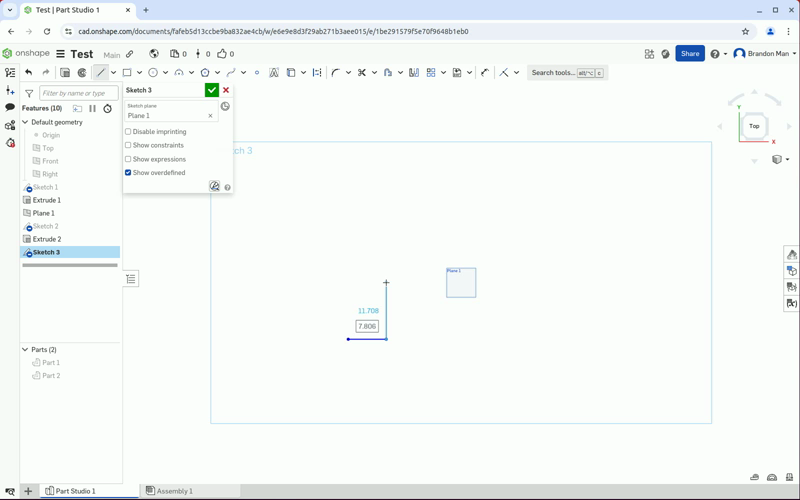
click(386, 282)
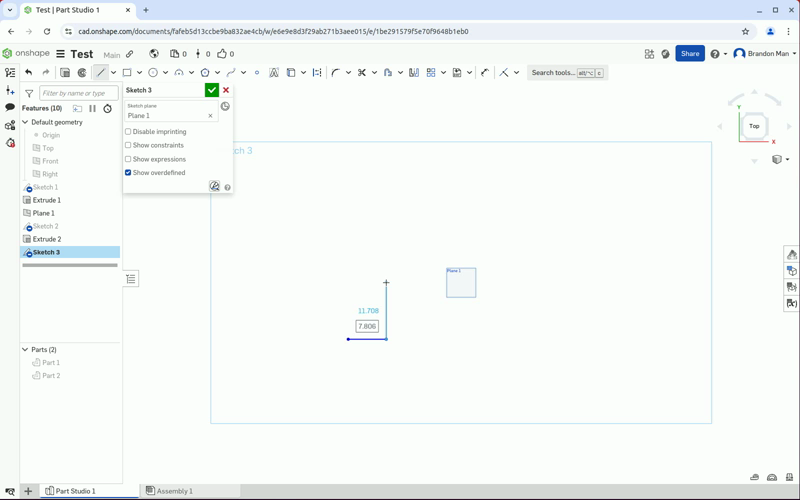
key_up(shift)
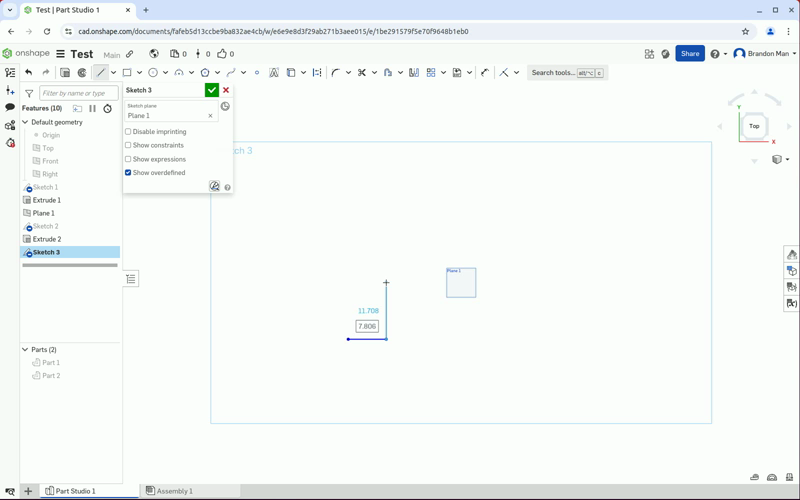
key_down(shift)
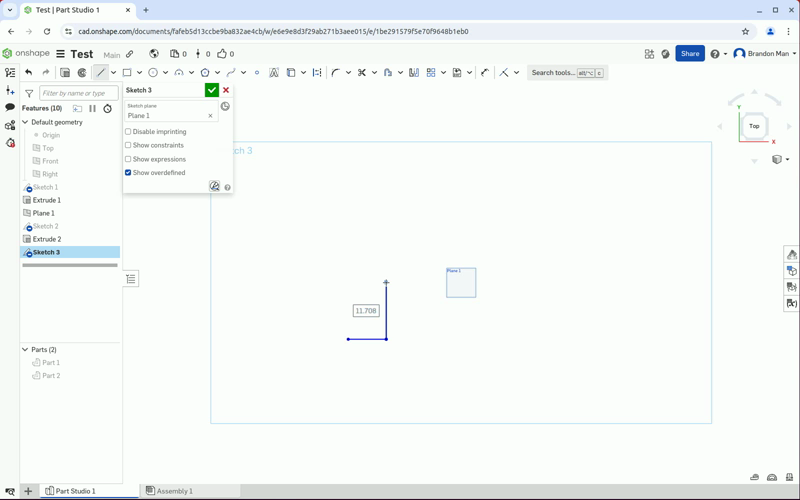
mouse_move(416, 282)
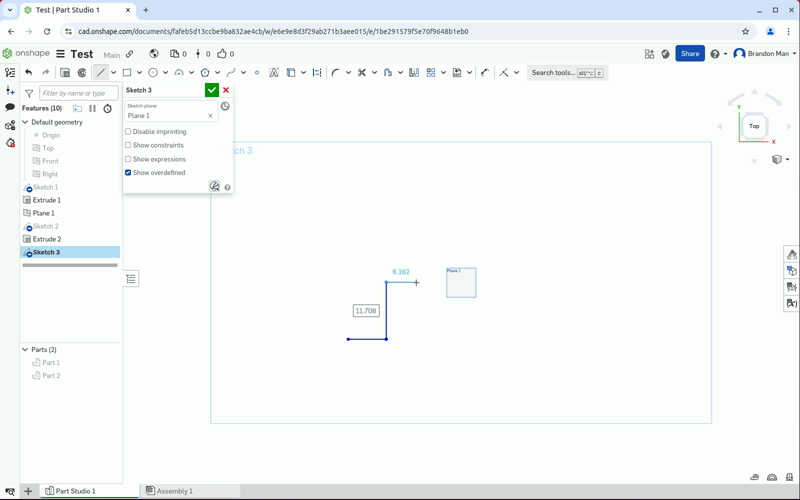
mouse_move(348, 282)
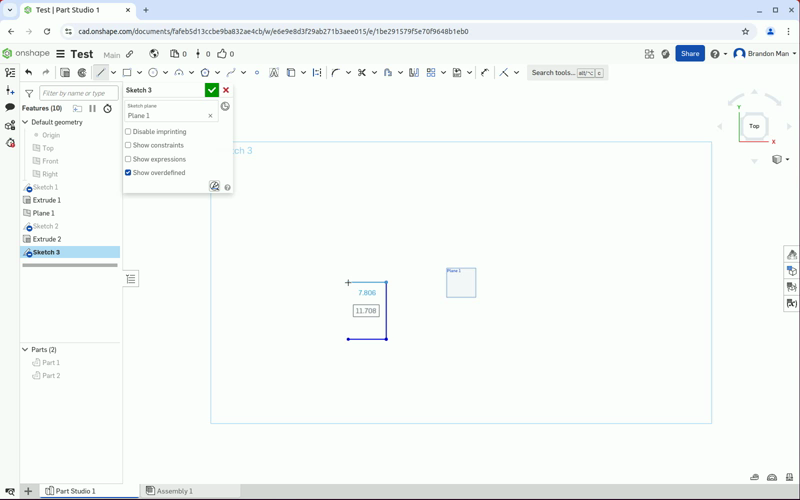
click(348, 282)
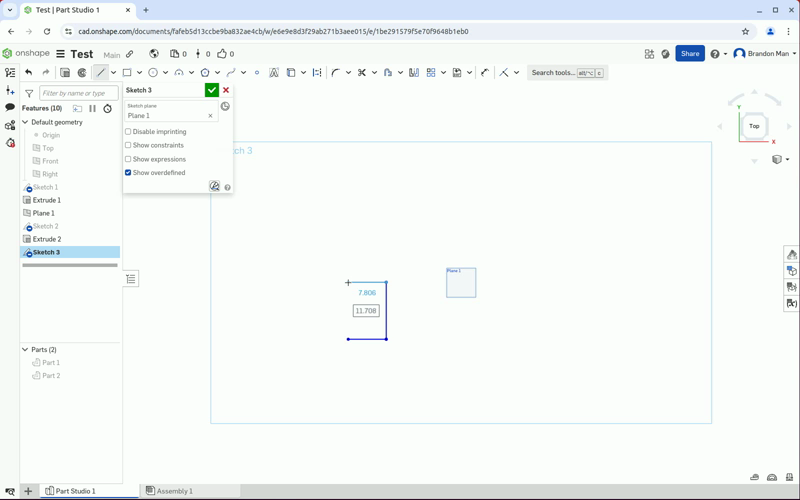
key_up(shift)
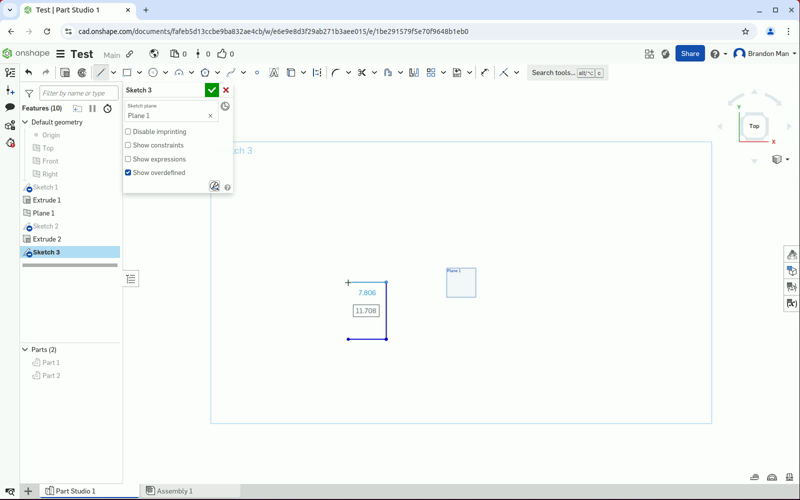
mouse_move(378, 282)
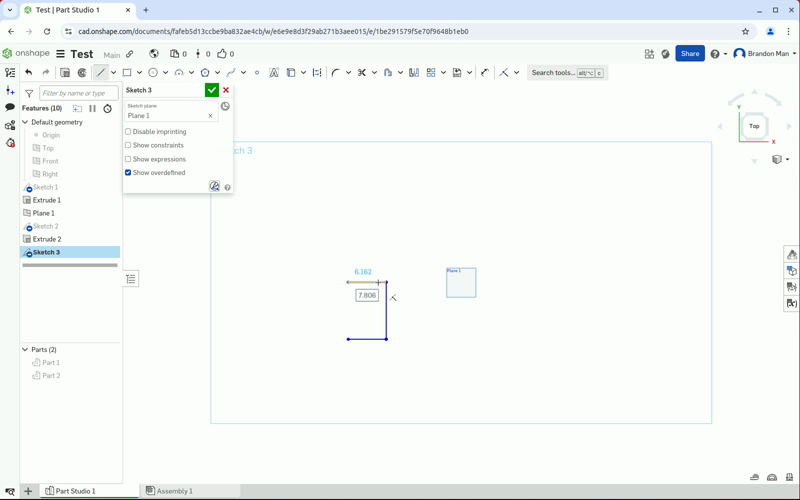
key_down(shift)
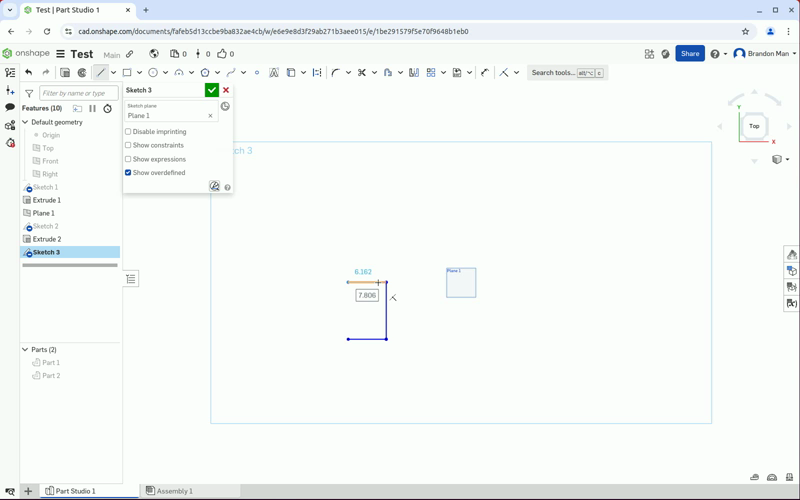
mouse_move(348, 339)
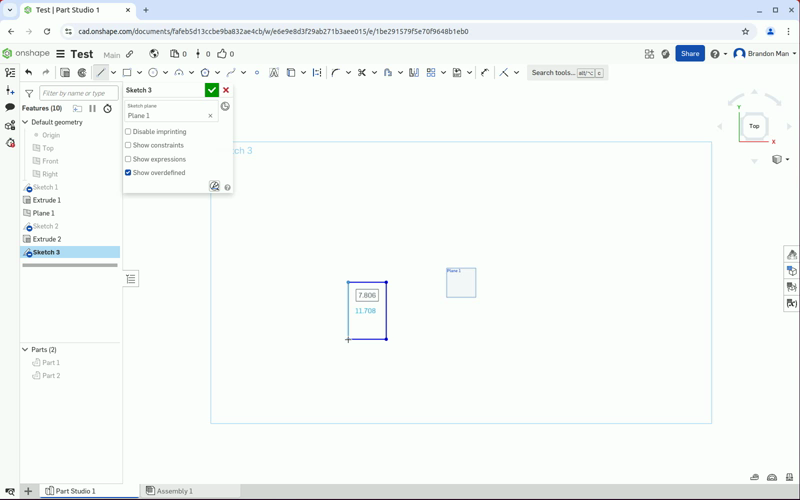
key_up(shift)
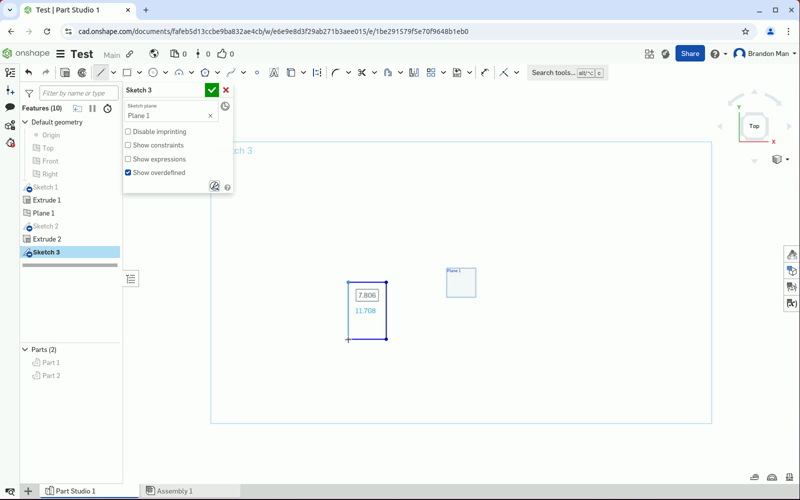
click(348, 339)
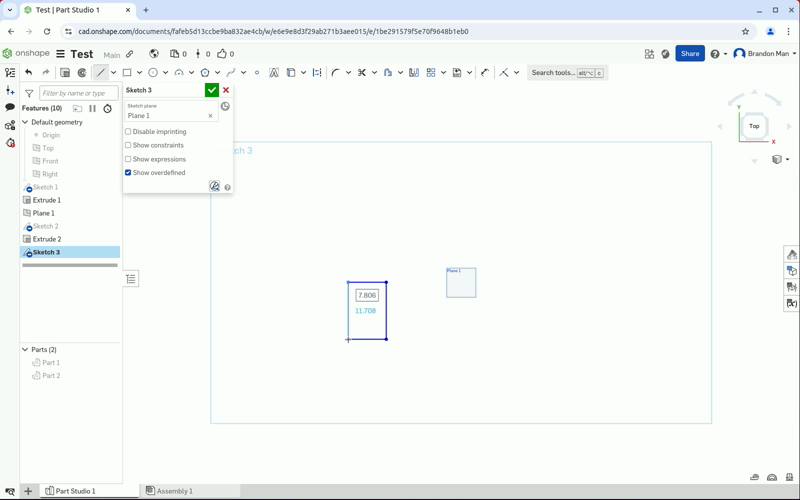
key(esc)
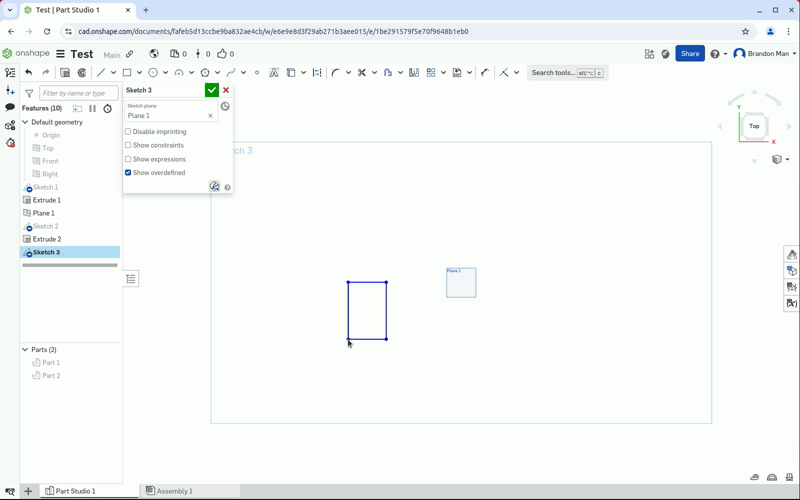
mouse_move(362, 301)
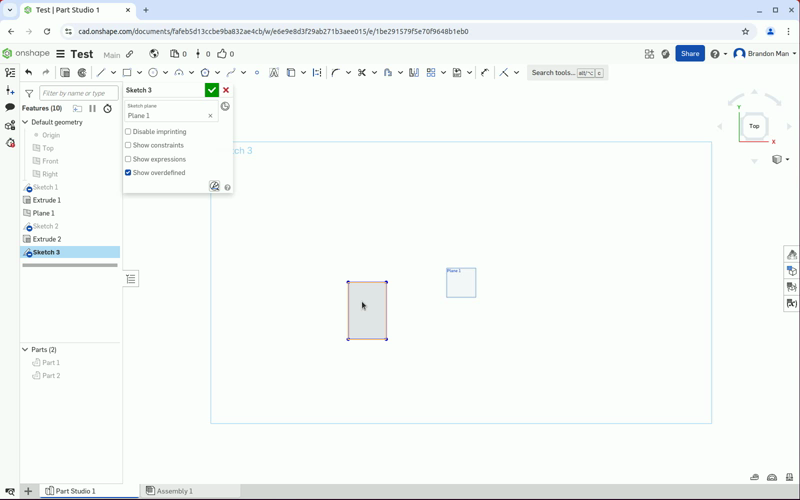
click(362, 301)
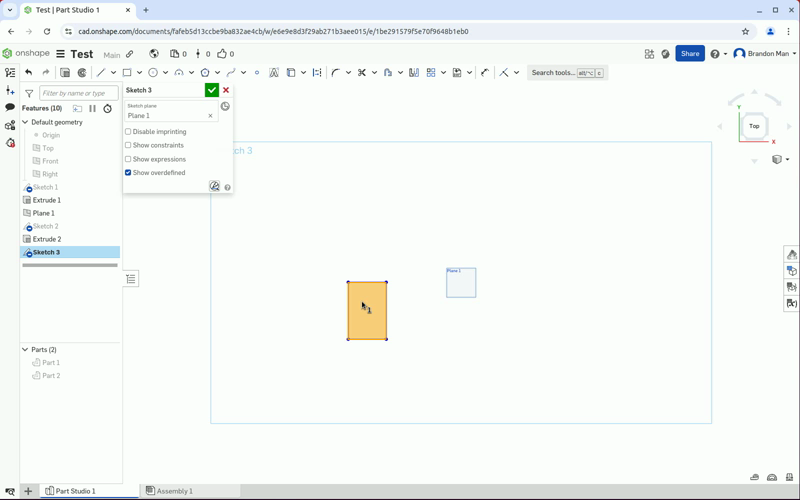
mouse_move(73, 352)
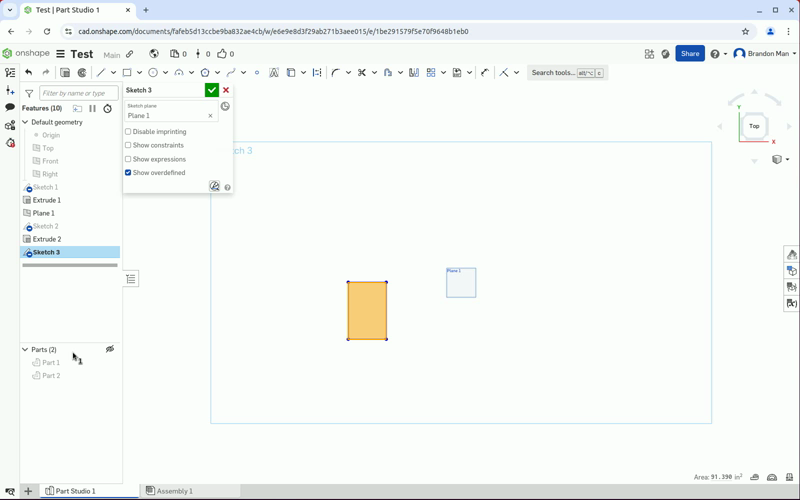
key(shift+y)
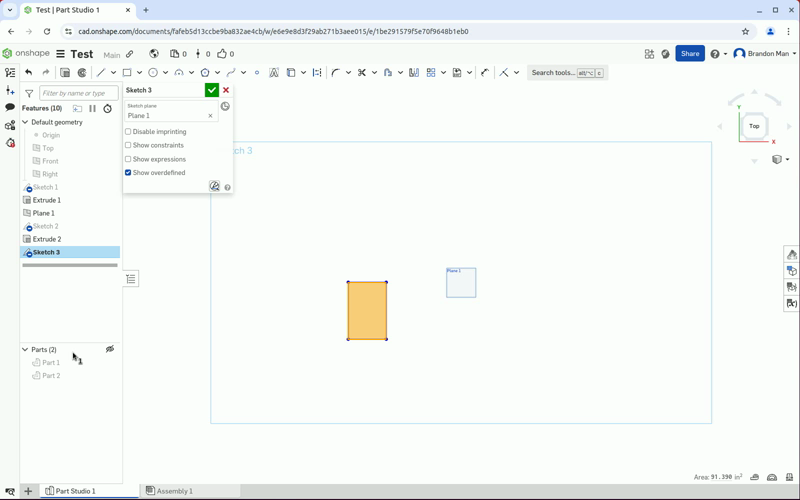
key(shift+e)
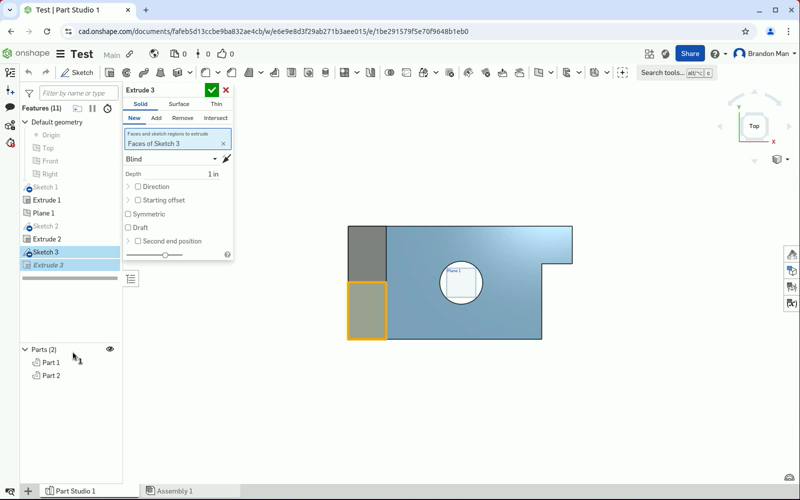
mouse_move(143, 106)
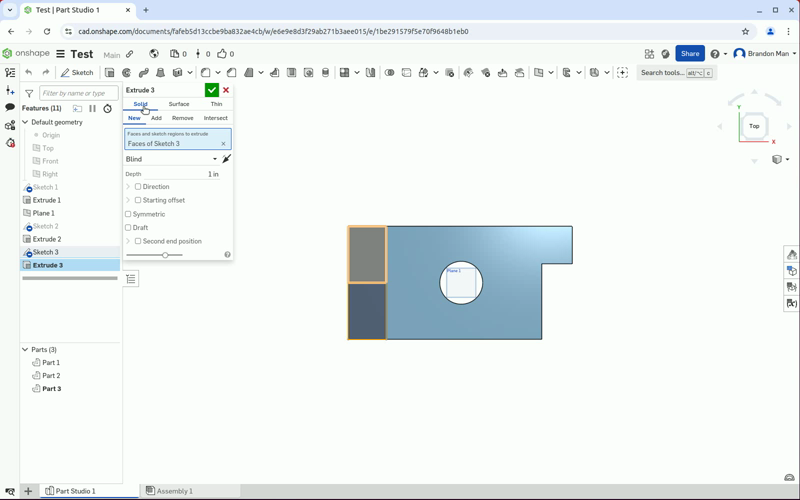
click(143, 106)
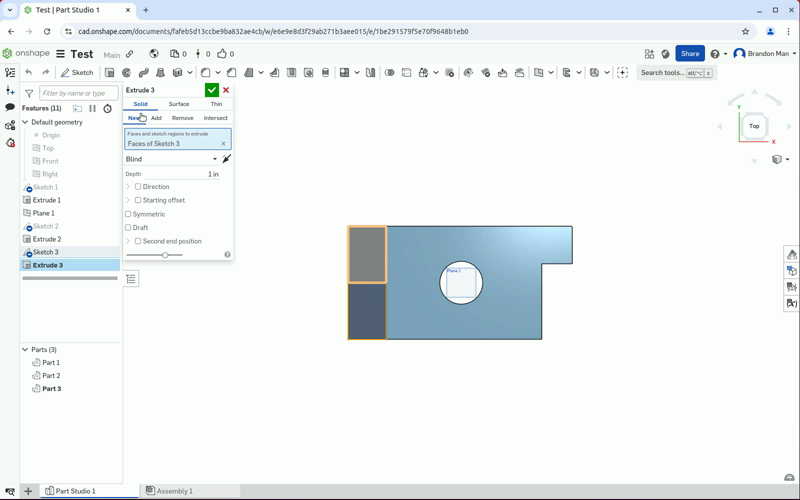
mouse_move(137, 120)
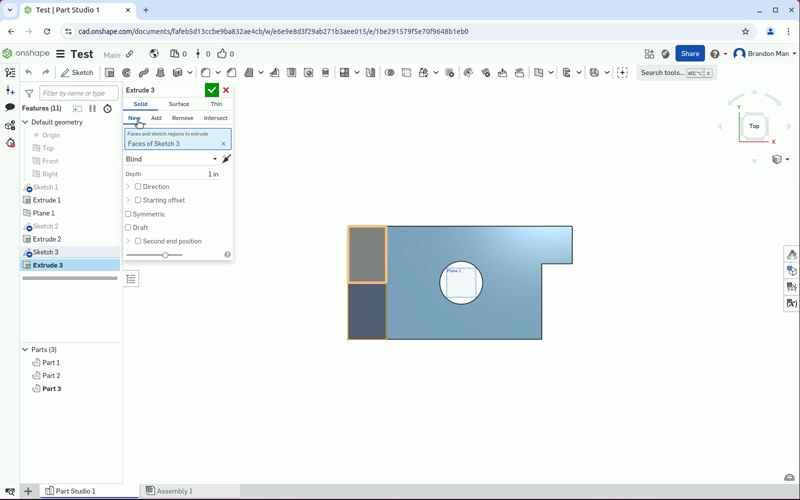
click(137, 120)
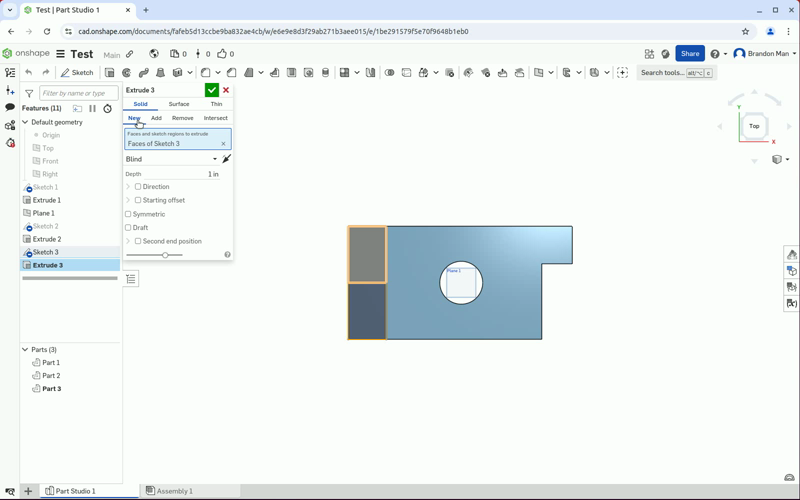
key(tab, 4)
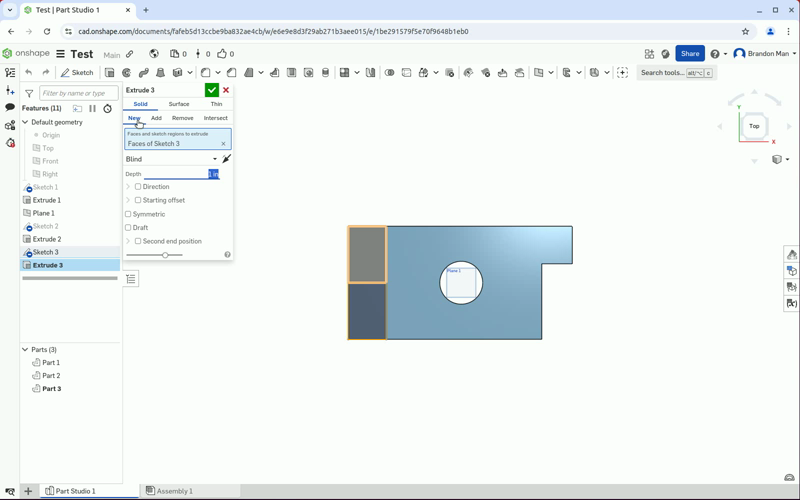
text(2.648)
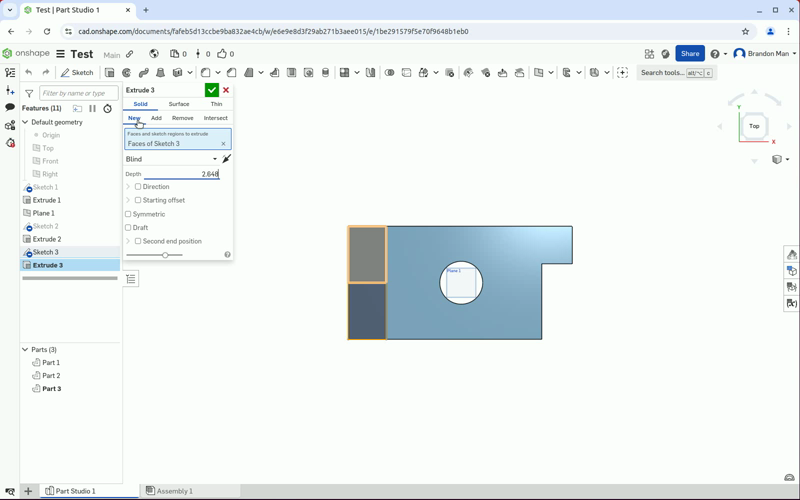
key(enter)
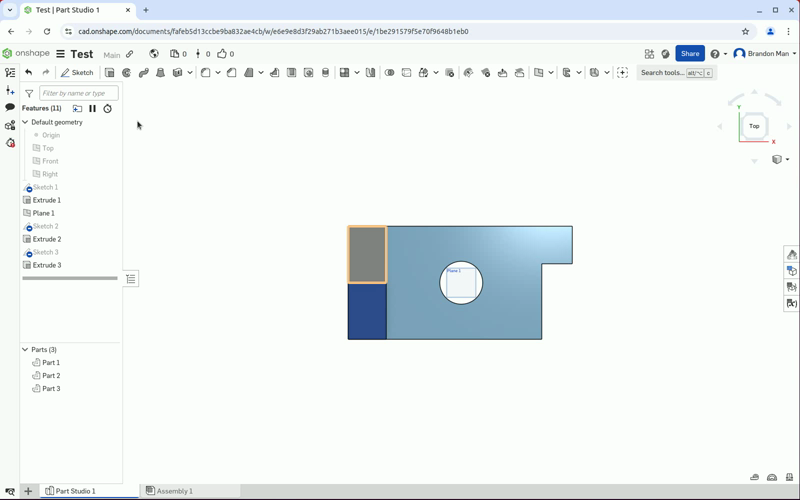
key(shift+h)
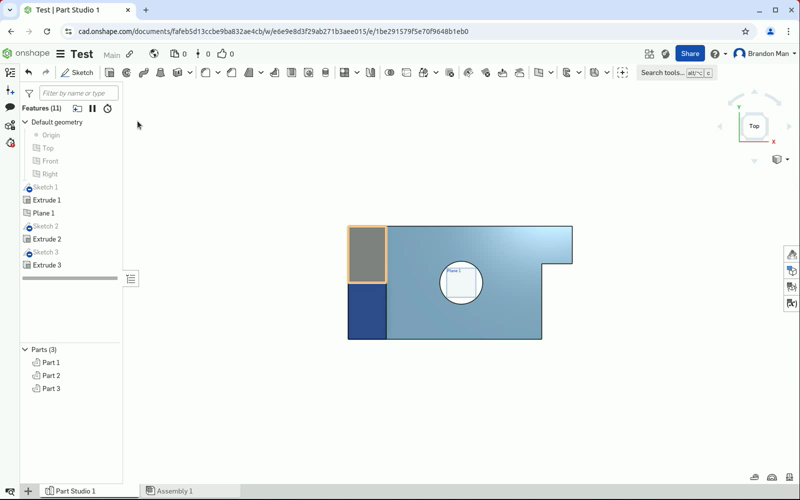
key(shift+h)
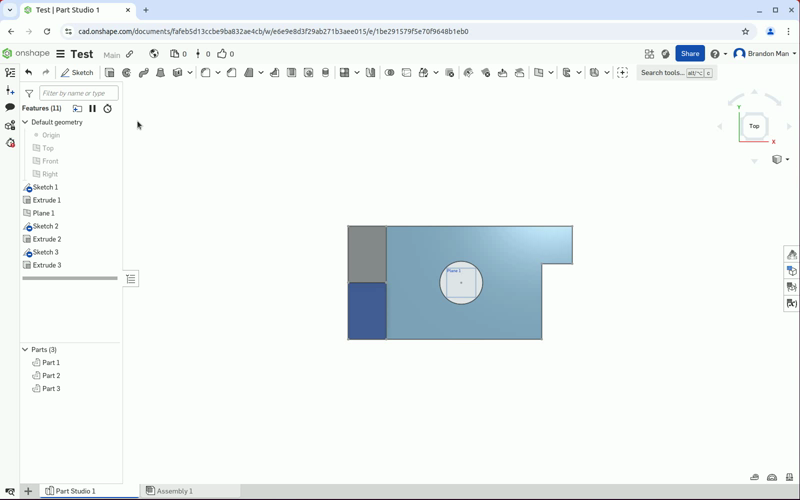
key(shift+7)
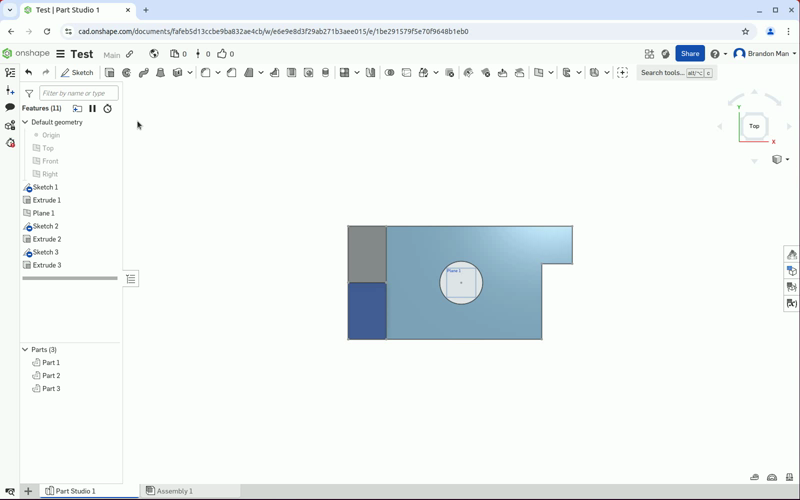
key(up, 3)
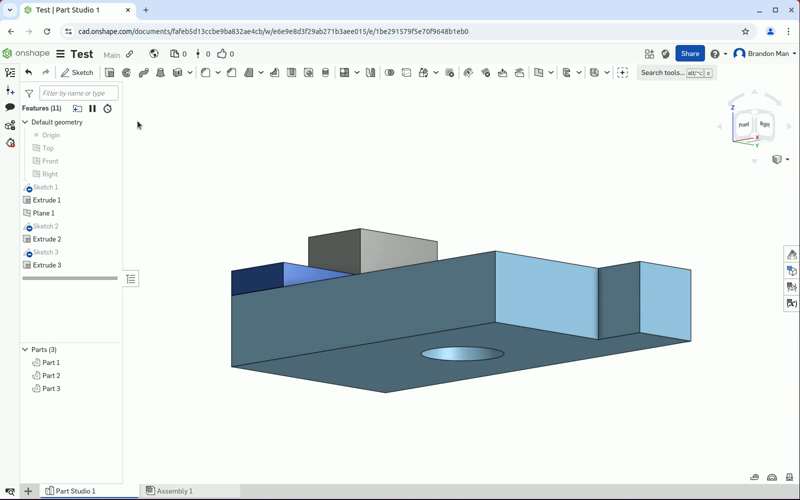
key(left, 3)
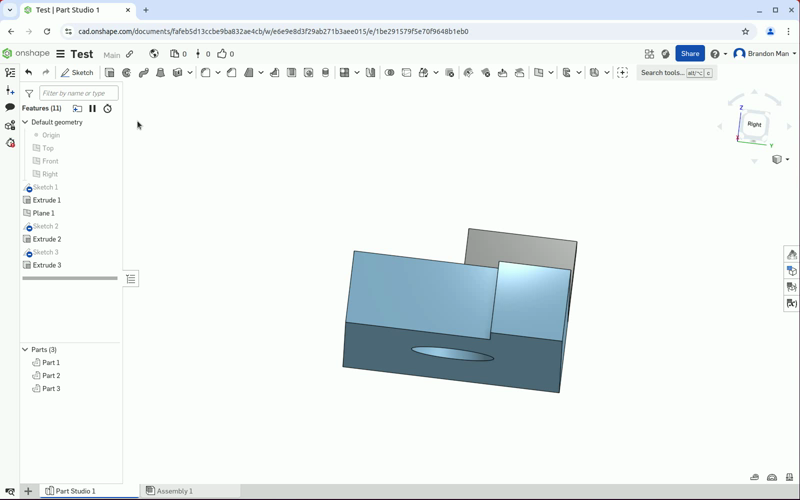
key(right, 3)
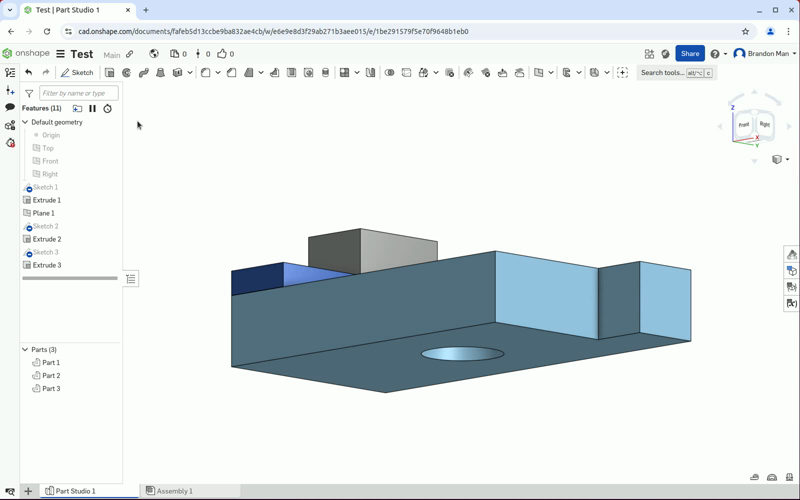
key(down, 3)
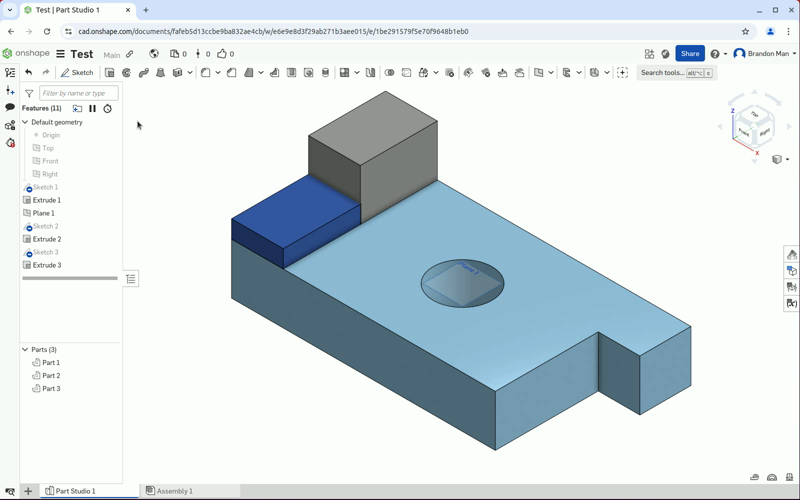
mouse_move(73, 189)
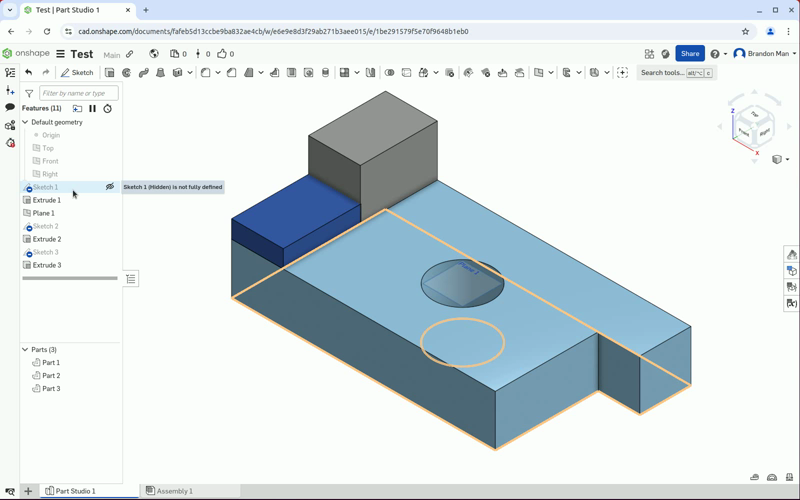
click(73, 189)